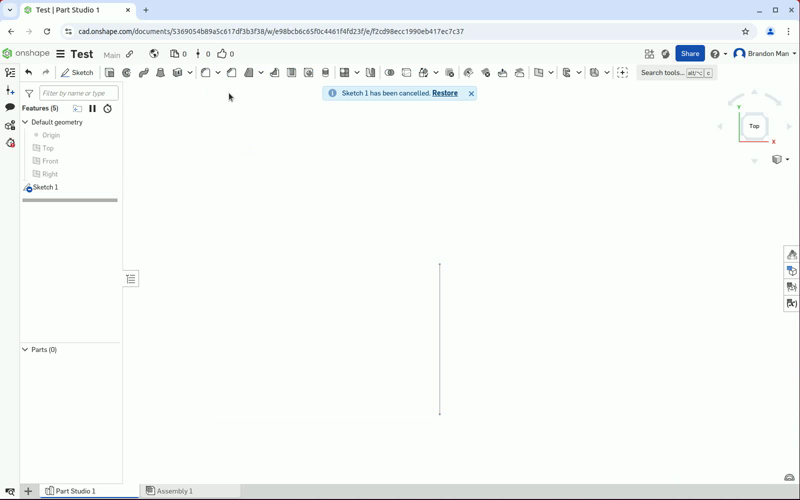
key(shift+h)
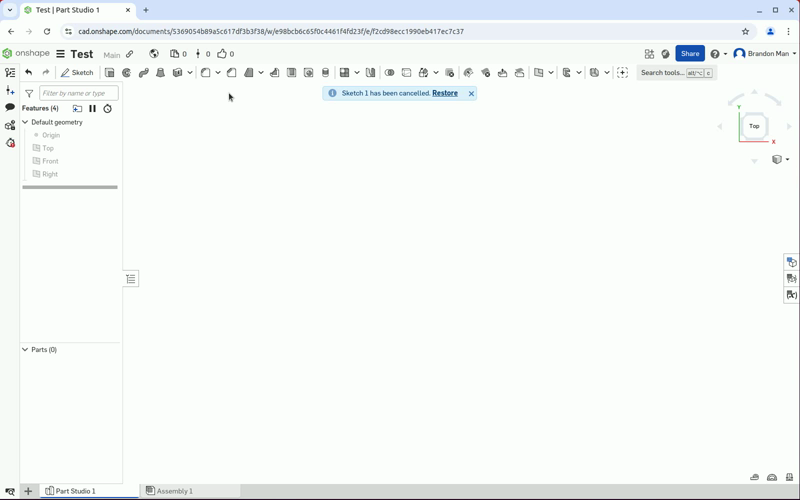
mouse_move(73, 352)
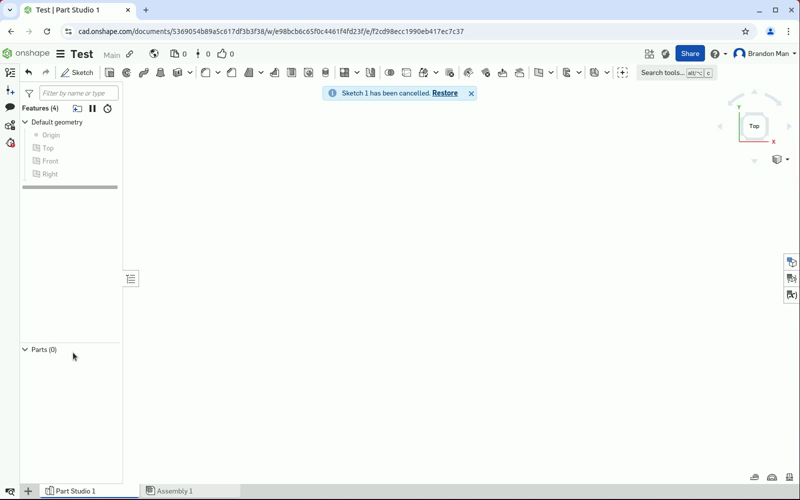
key(y)
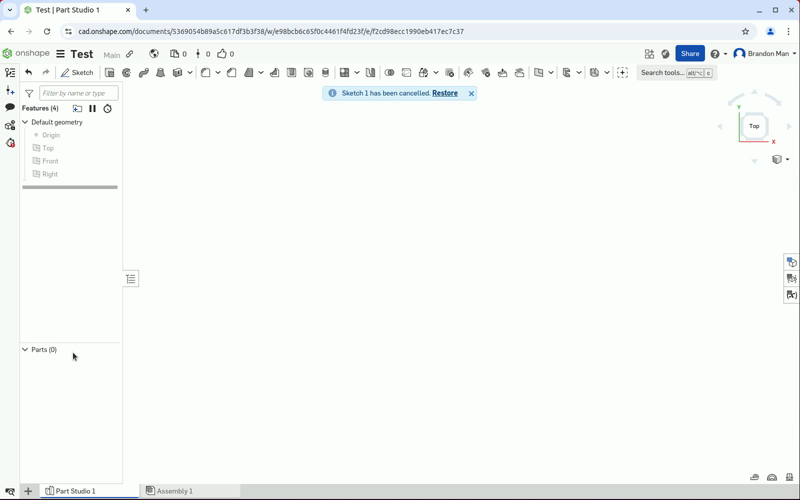
key(shift+p)
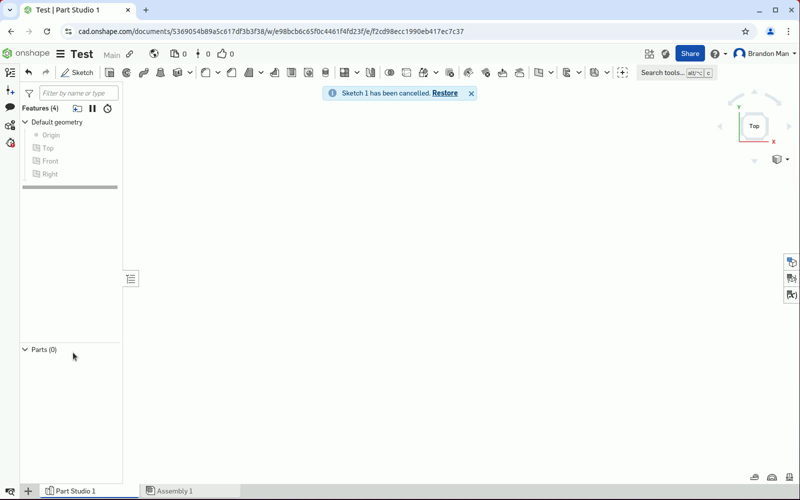
key(space)
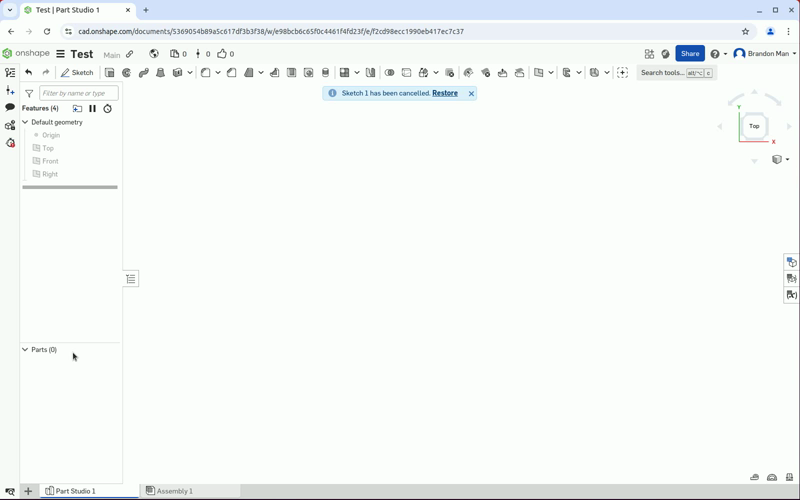
key_down(shift)
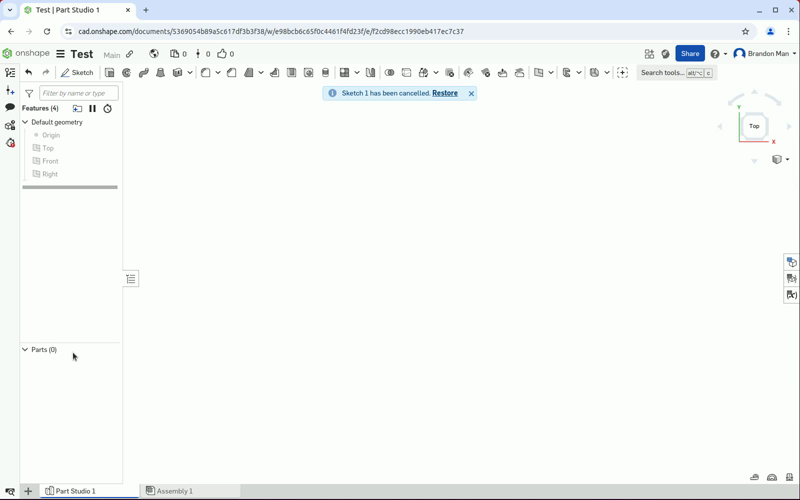
key(up)
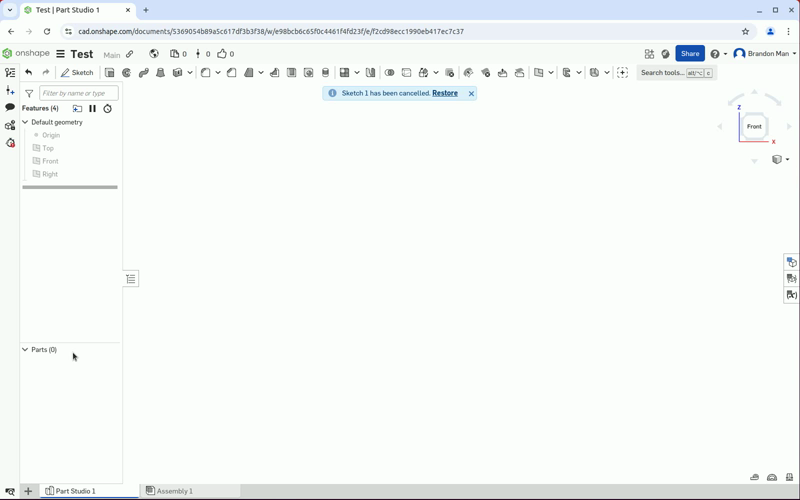
key_up(shift)
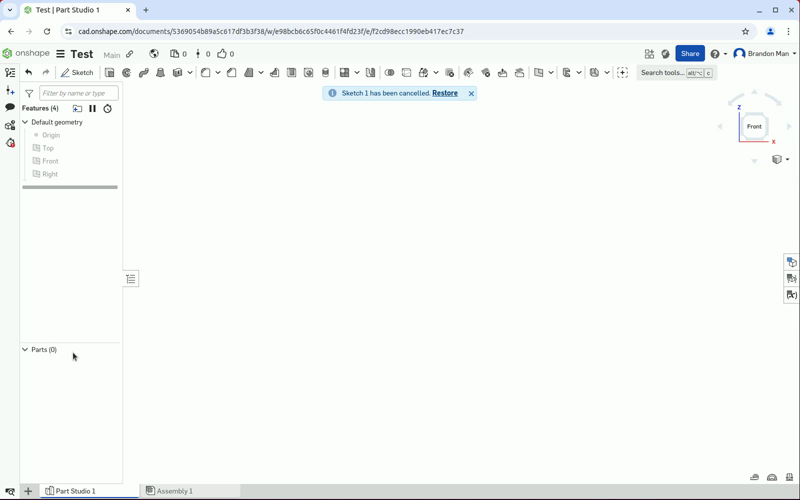
mouse_move(73, 352)
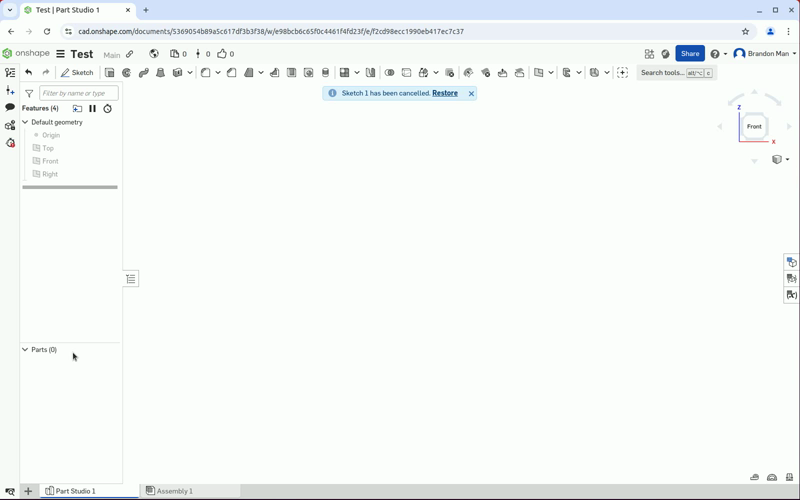
key(shift+y)
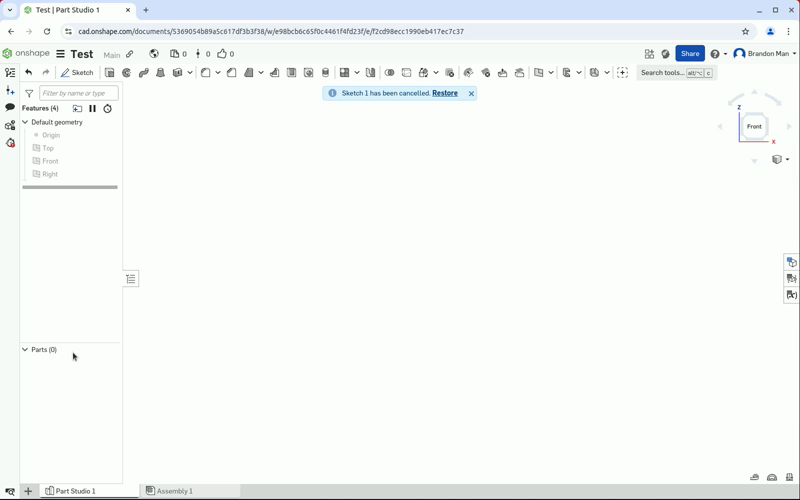
key(shift+s)
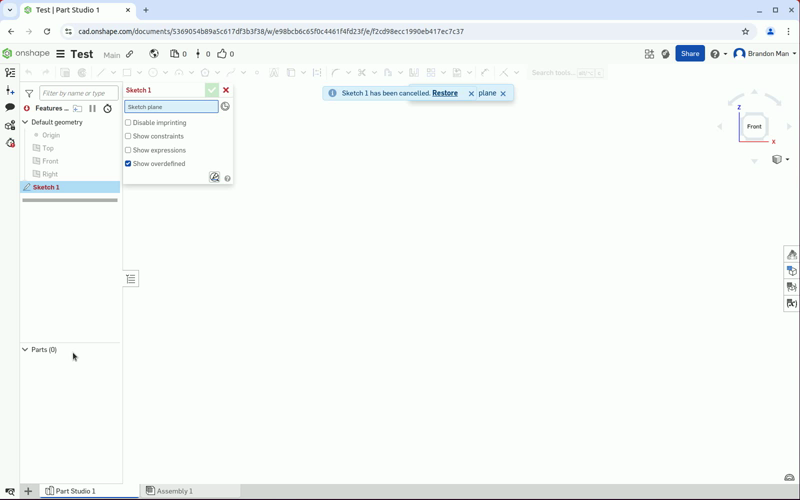
mouse_move(73, 163)
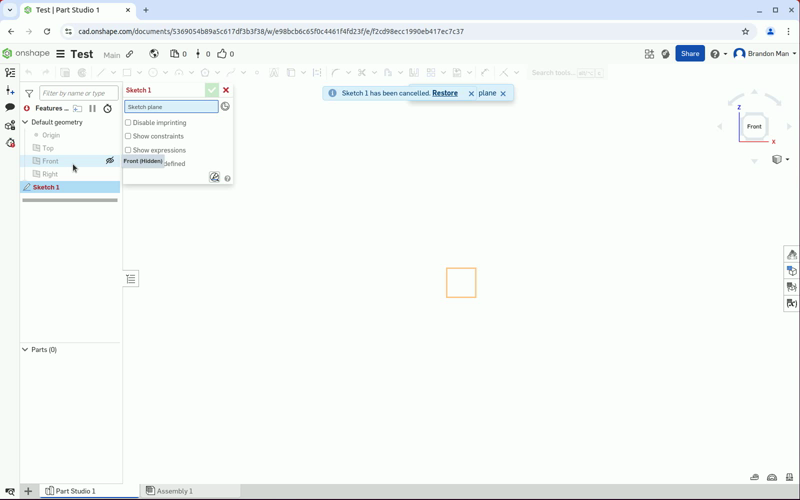
click(73, 163)
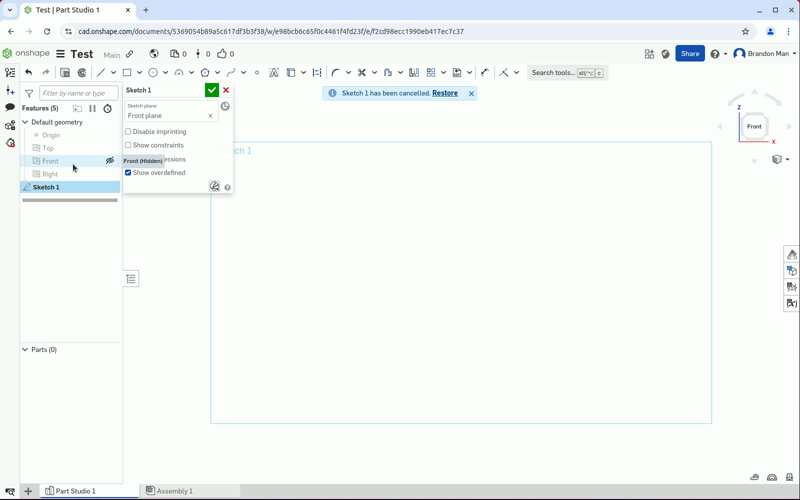
mouse_move(73, 352)
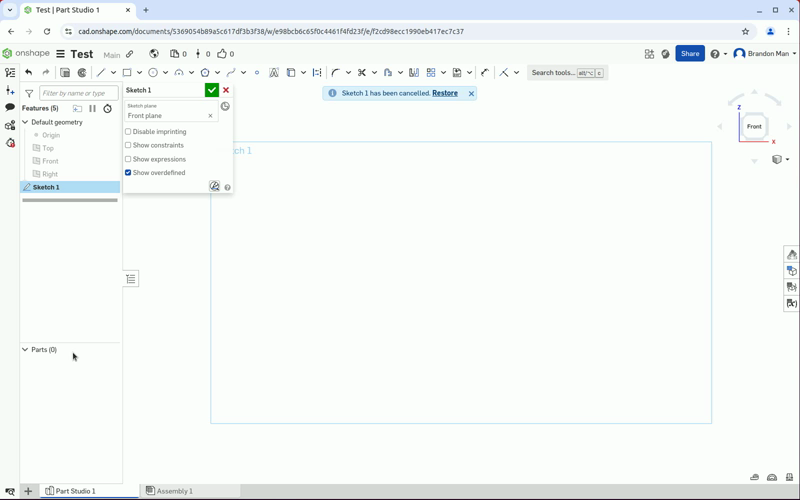
key(y)
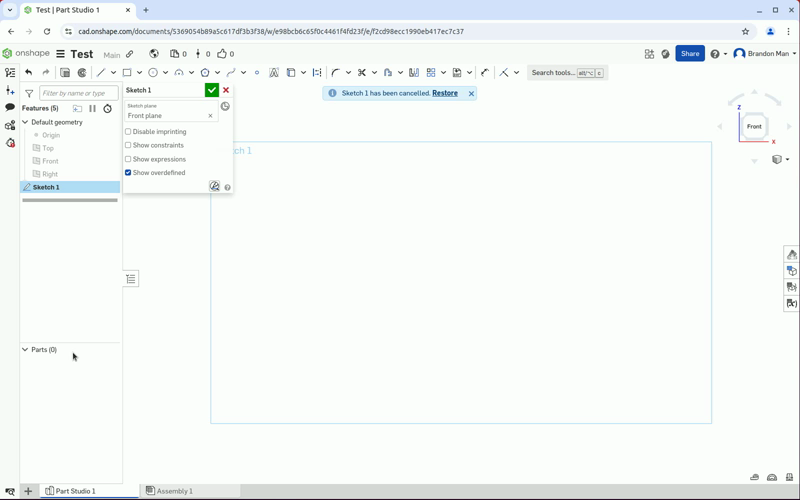
key(l)
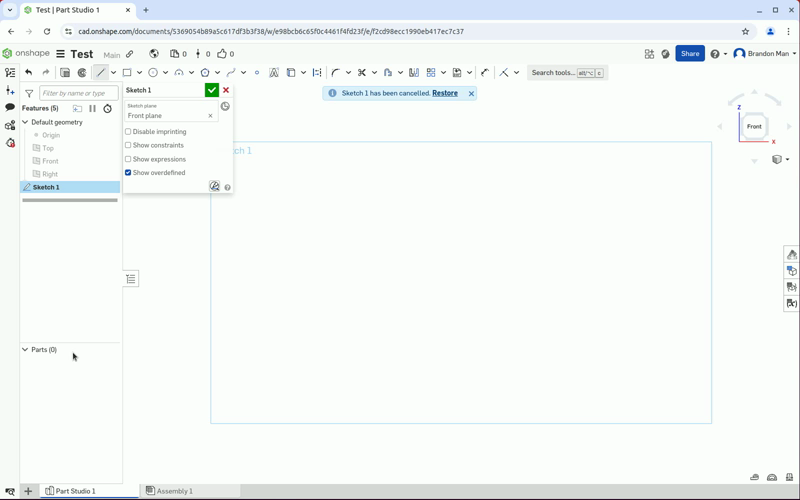
key_down(shift)
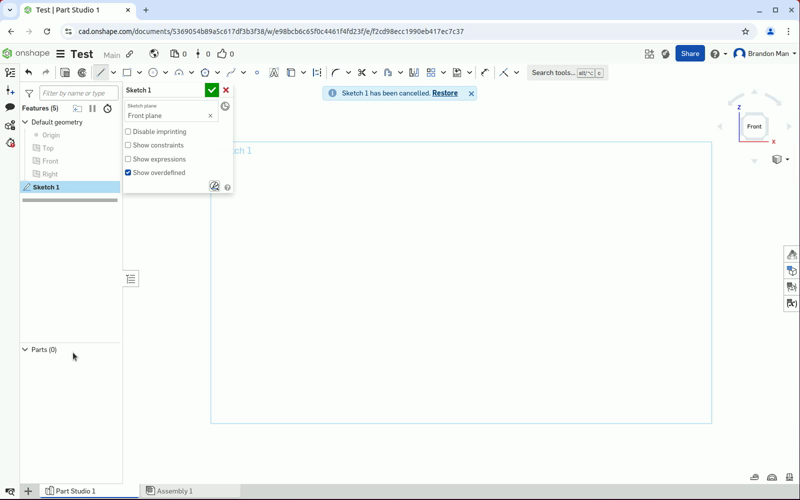
mouse_move(434, 365)
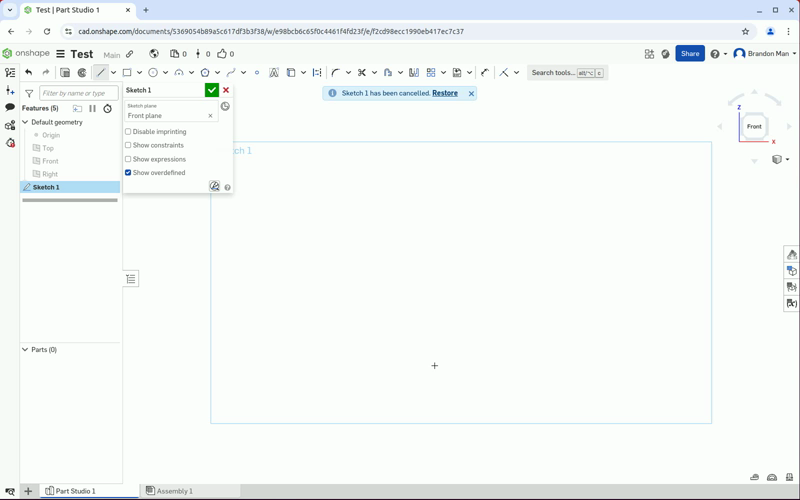
click(434, 365)
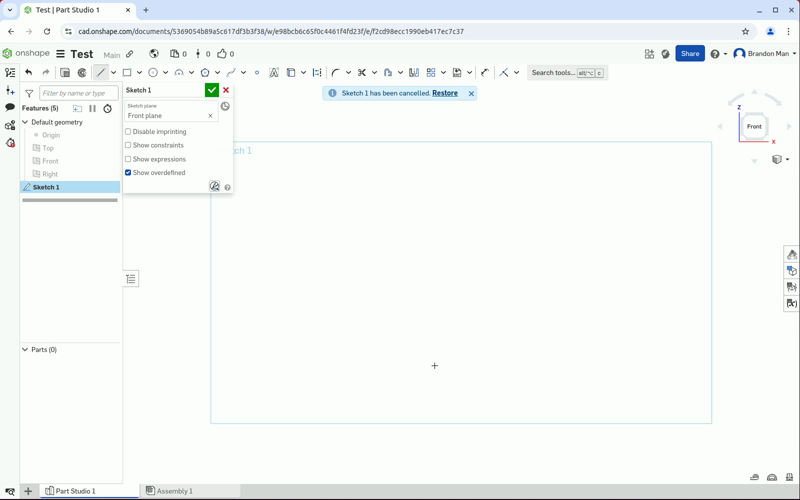
key_up(shift)
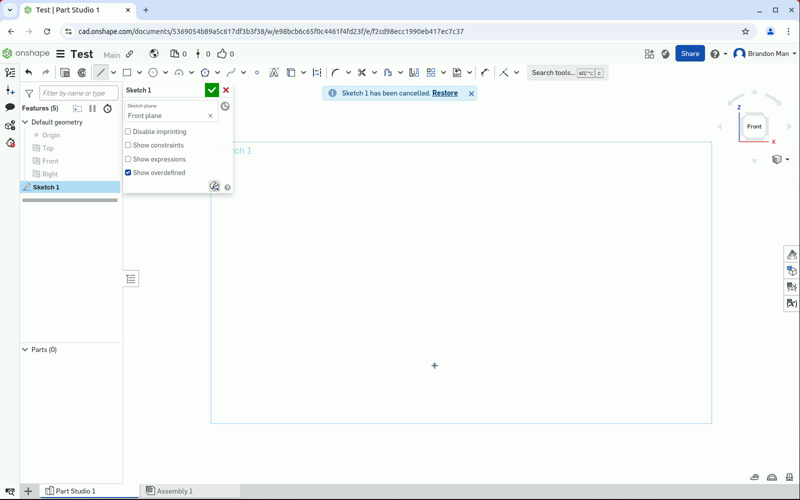
key_down(shift)
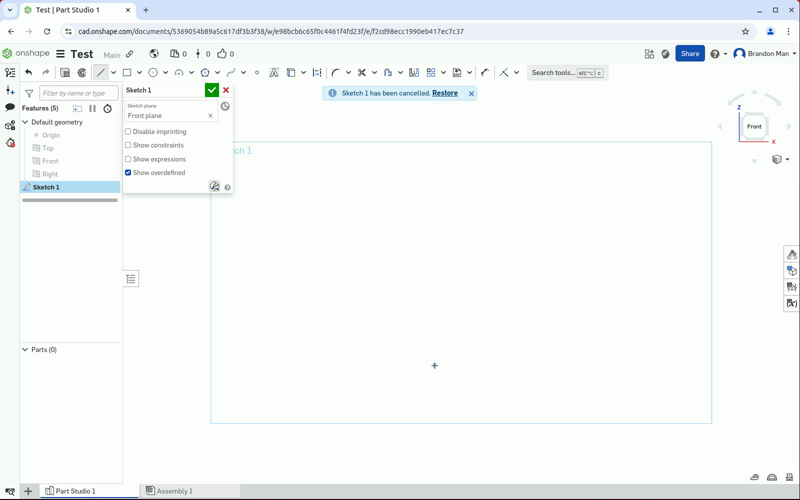
mouse_move(464, 365)
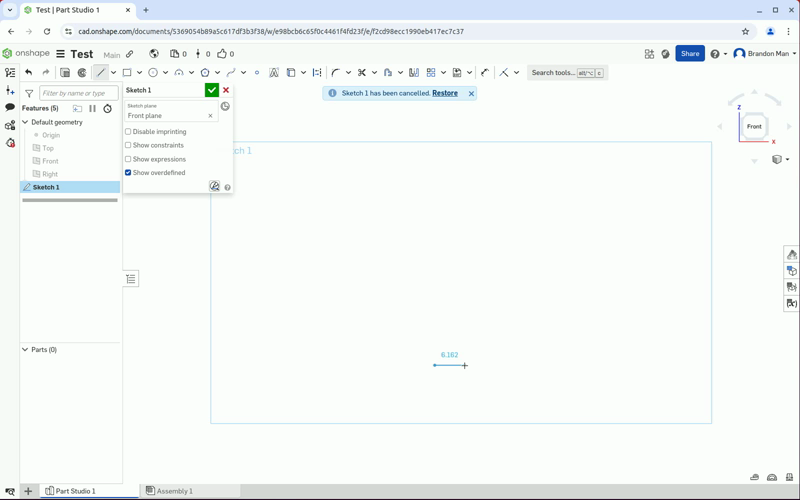
mouse_move(486, 365)
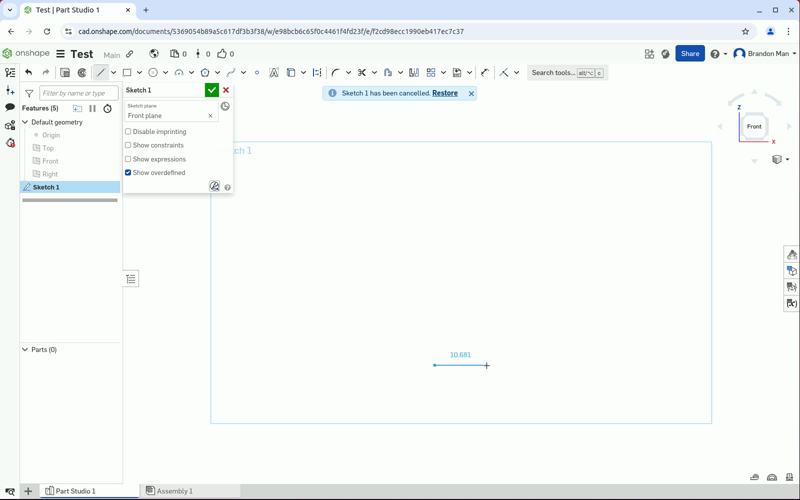
click(486, 365)
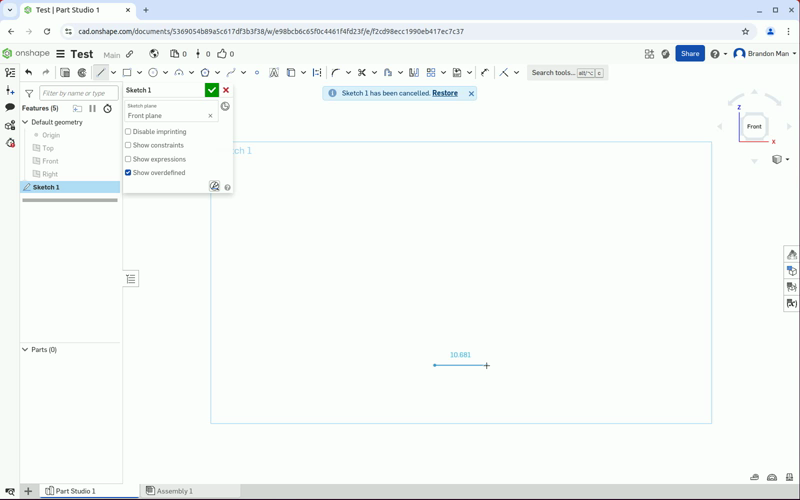
key_up(shift)
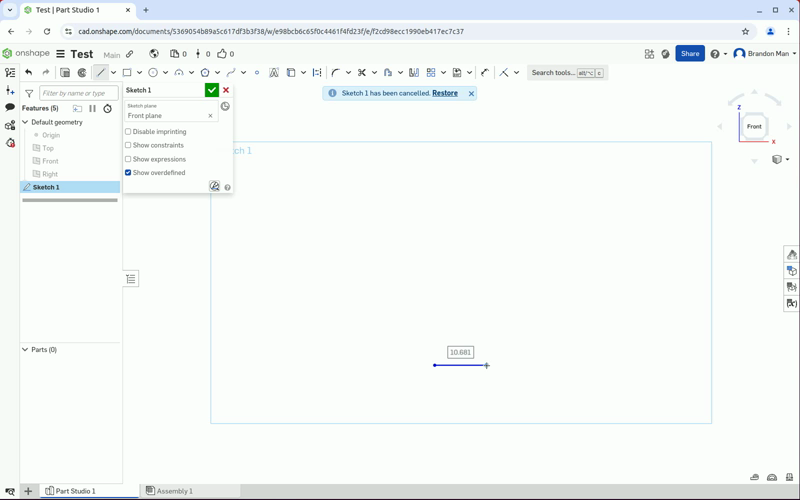
key_down(shift)
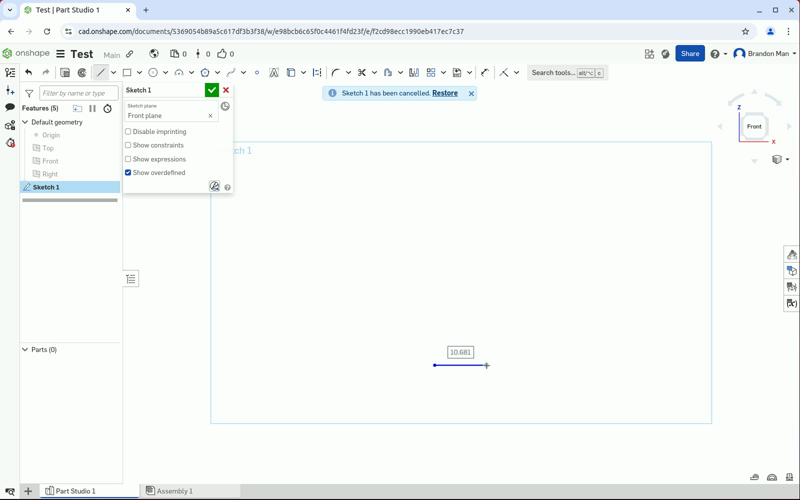
mouse_move(486, 201)
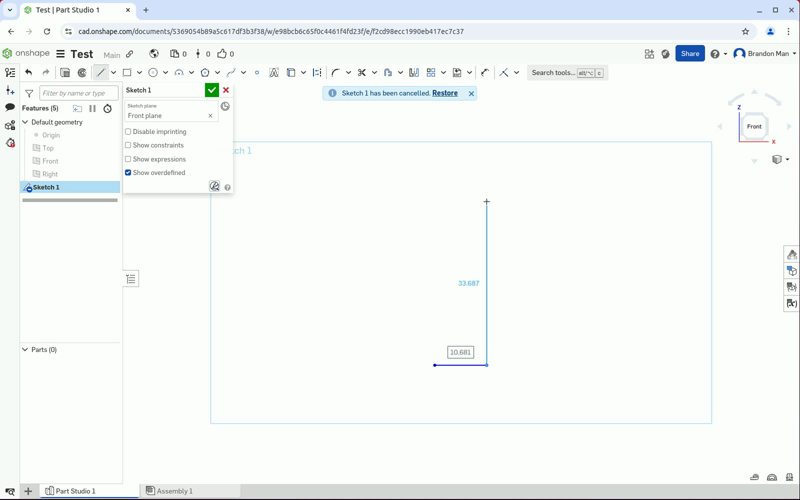
click(486, 201)
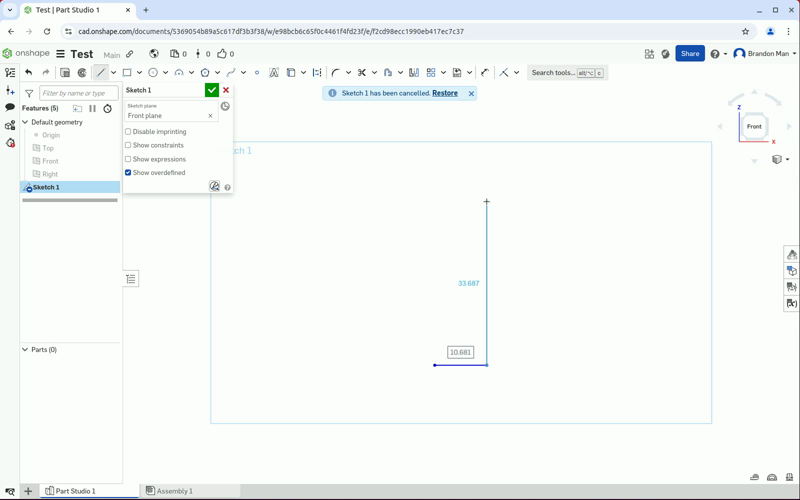
key_up(shift)
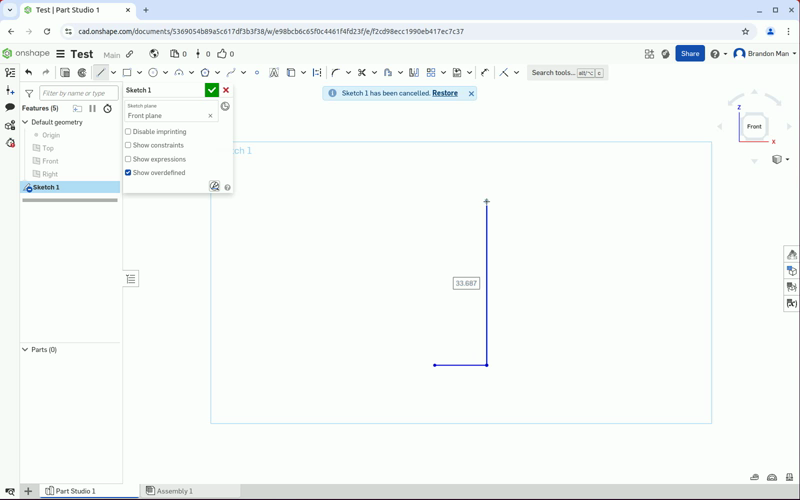
key_down(shift)
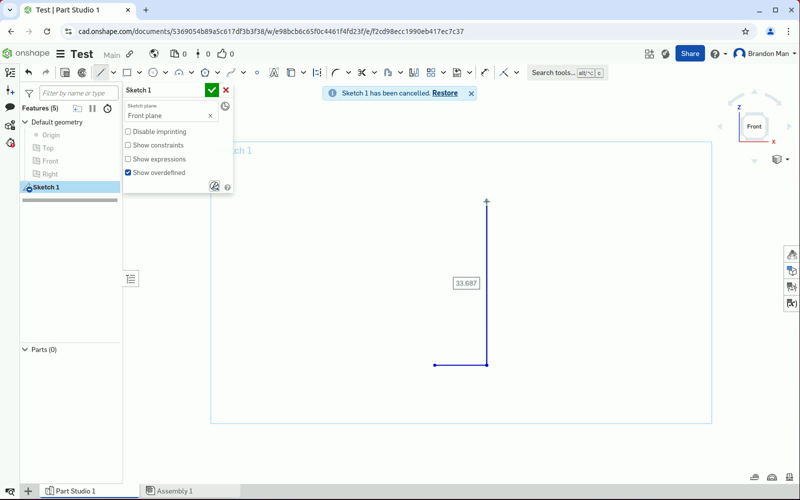
mouse_move(516, 201)
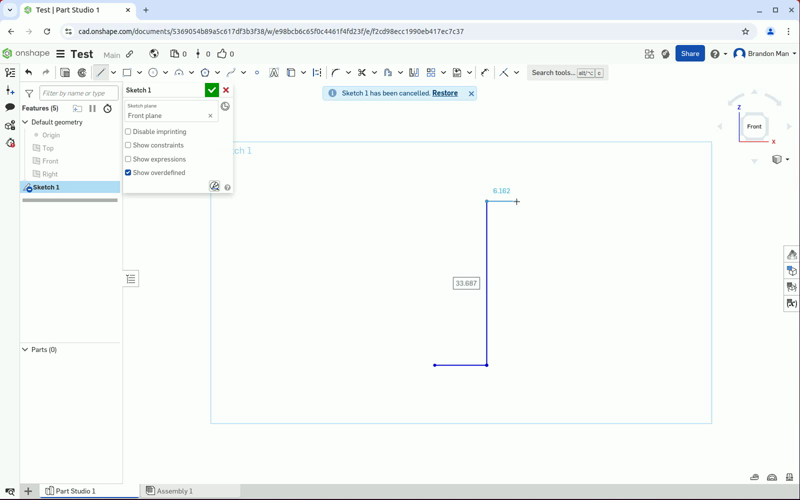
mouse_move(434, 201)
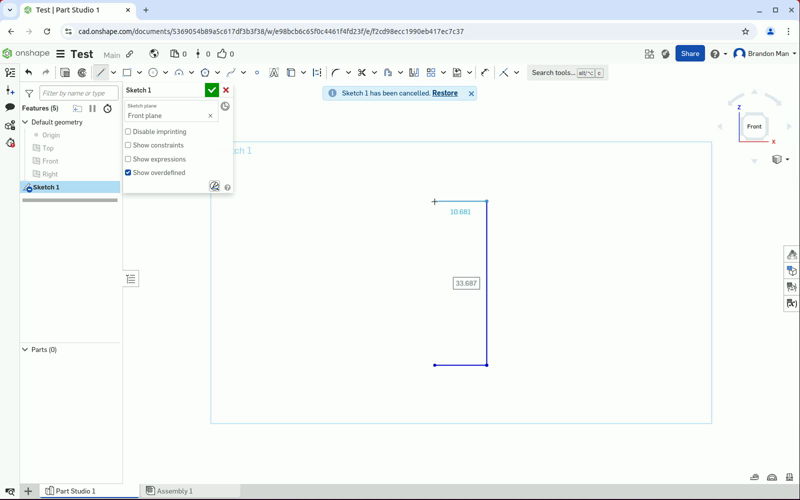
click(434, 201)
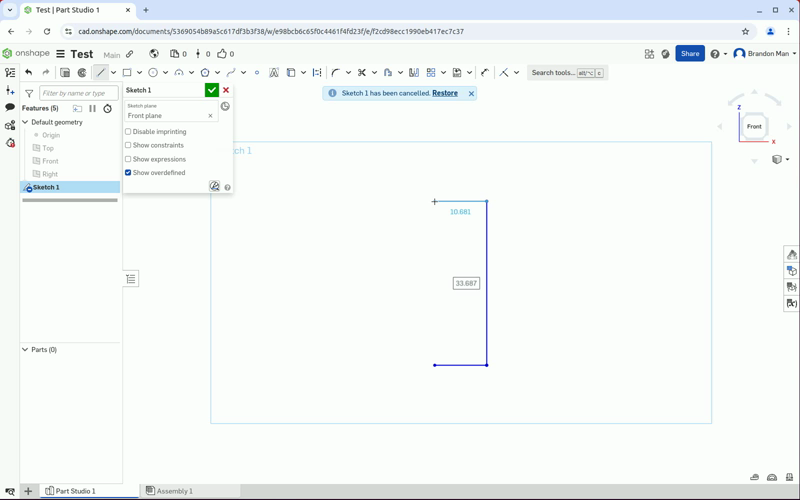
key_up(shift)
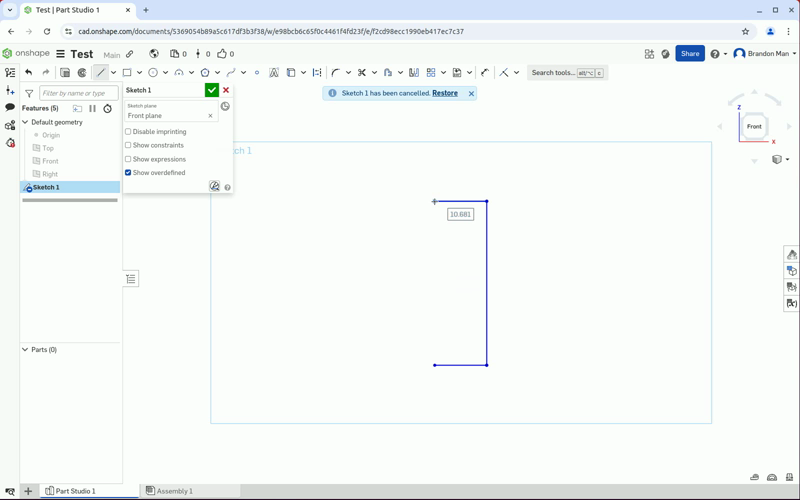
key_down(shift)
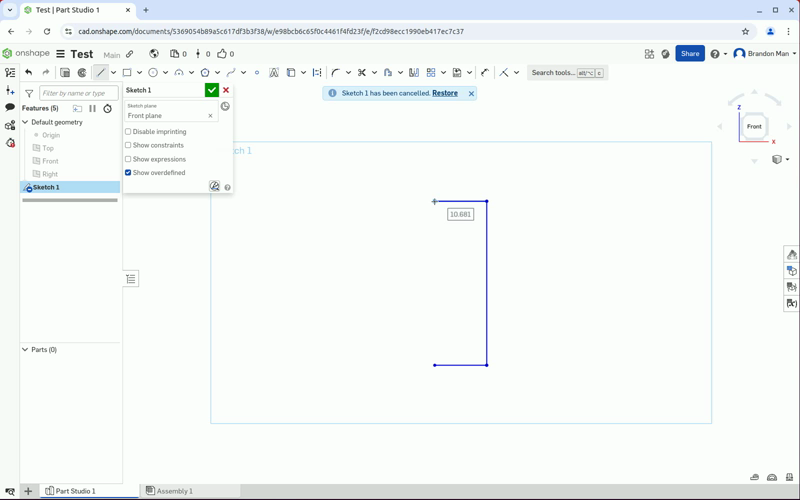
mouse_move(434, 365)
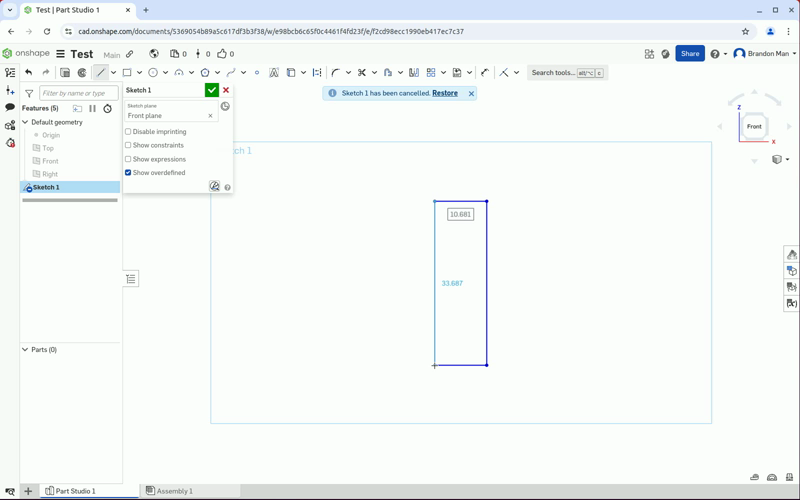
key_up(shift)
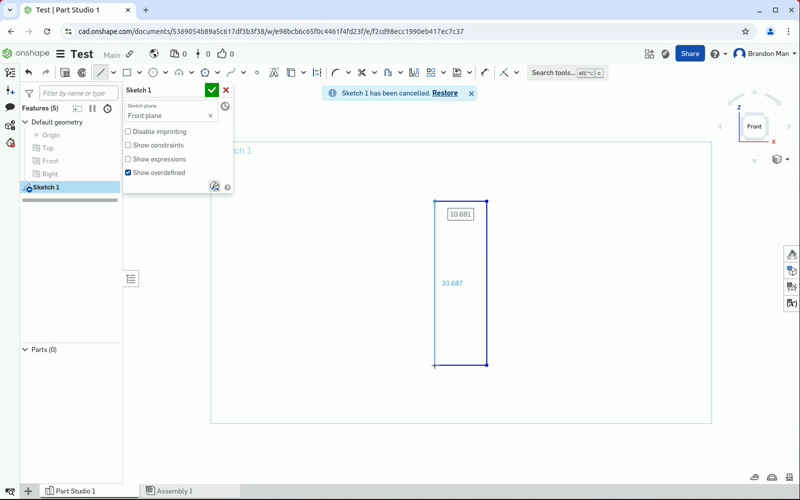
click(434, 365)
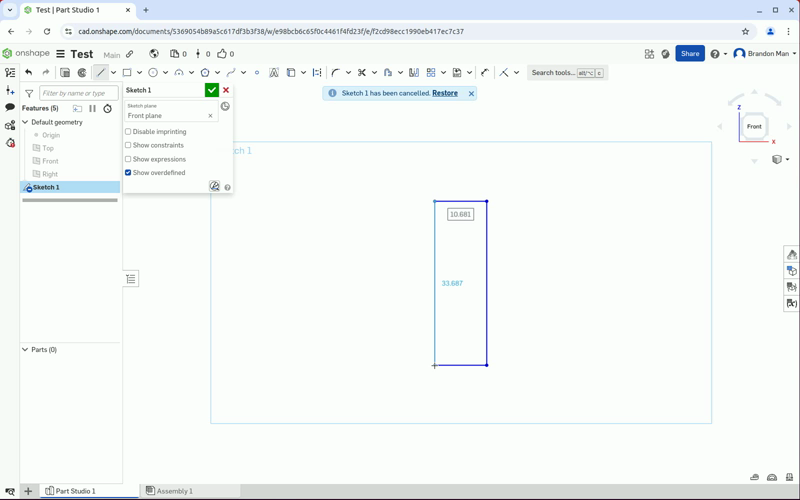
key(esc)
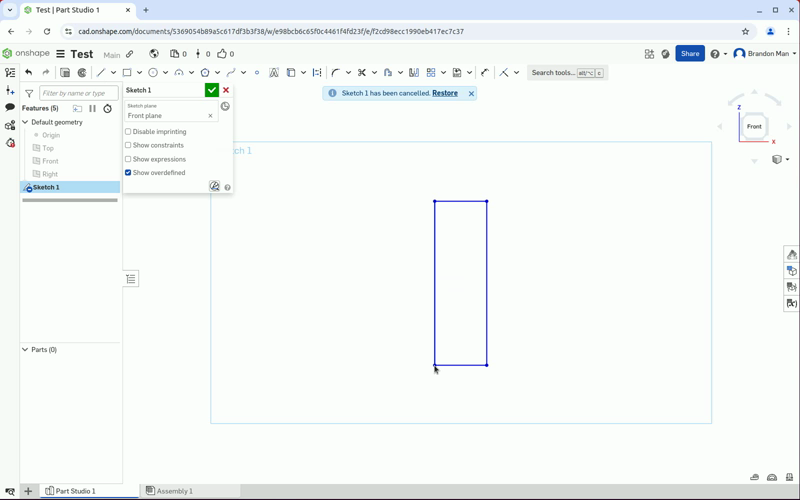
mouse_move(471, 236)
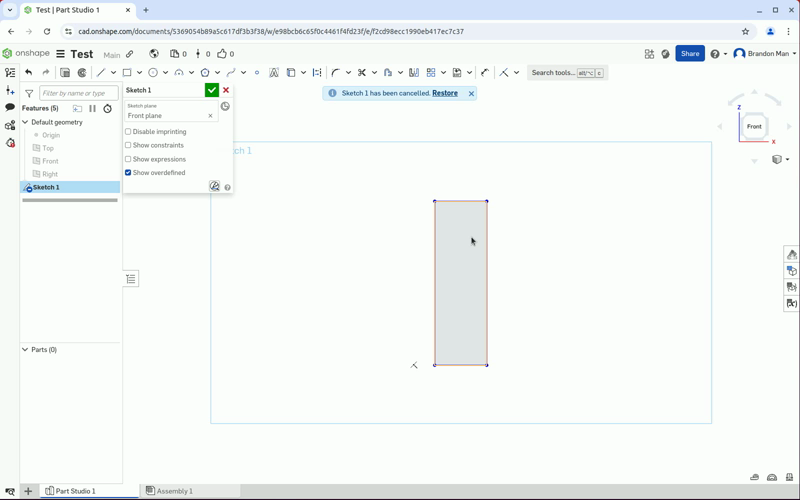
click(471, 236)
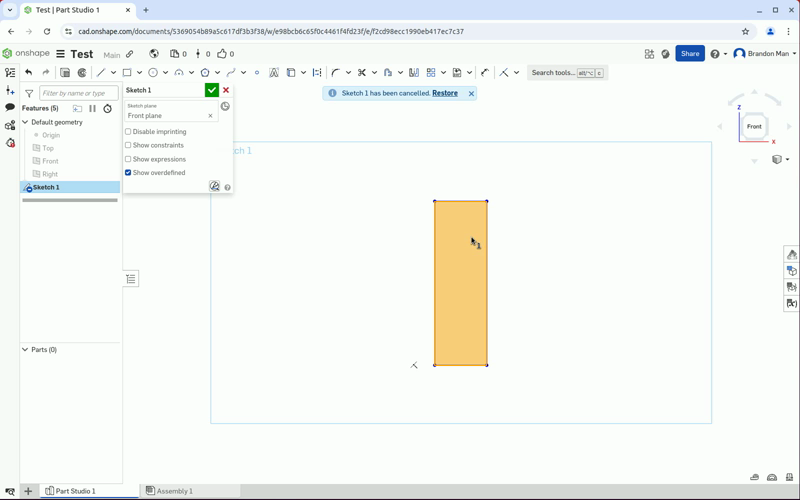
mouse_move(73, 352)
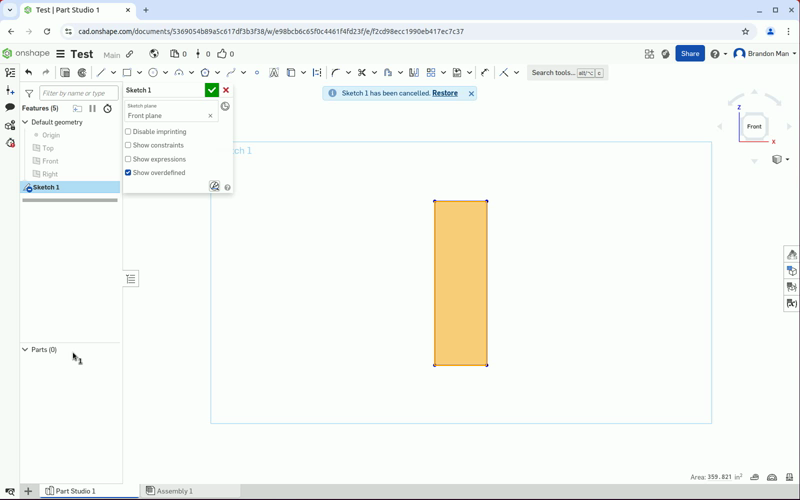
key(shift+y)
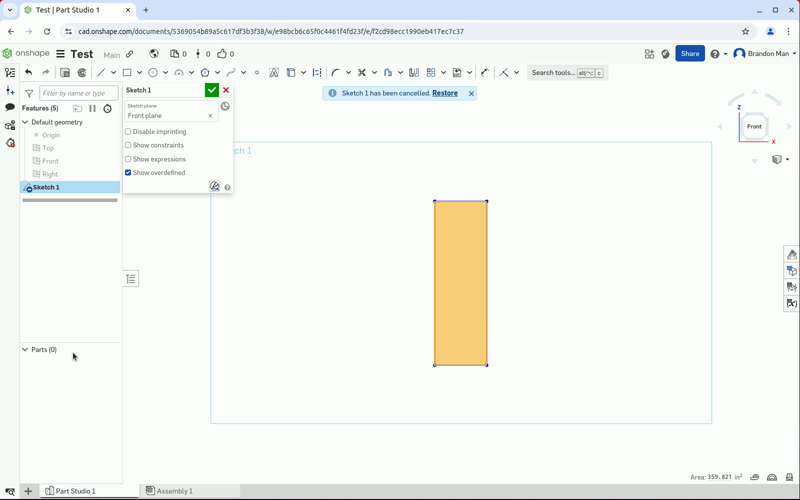
key(shift+e)
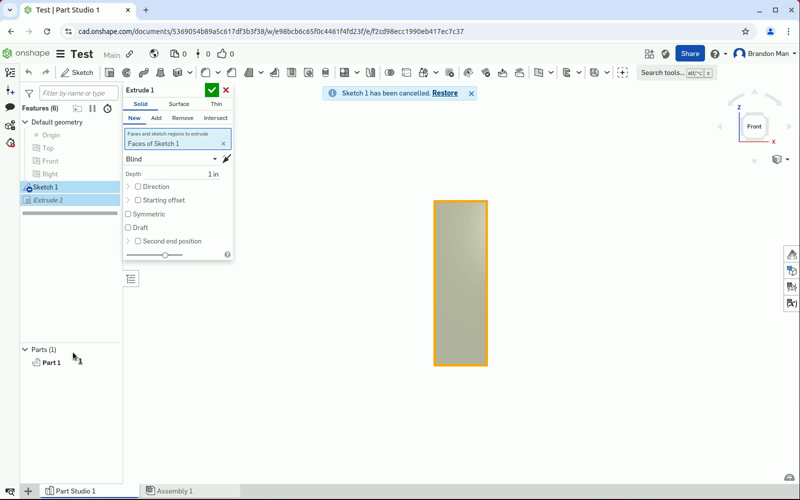
mouse_move(143, 106)
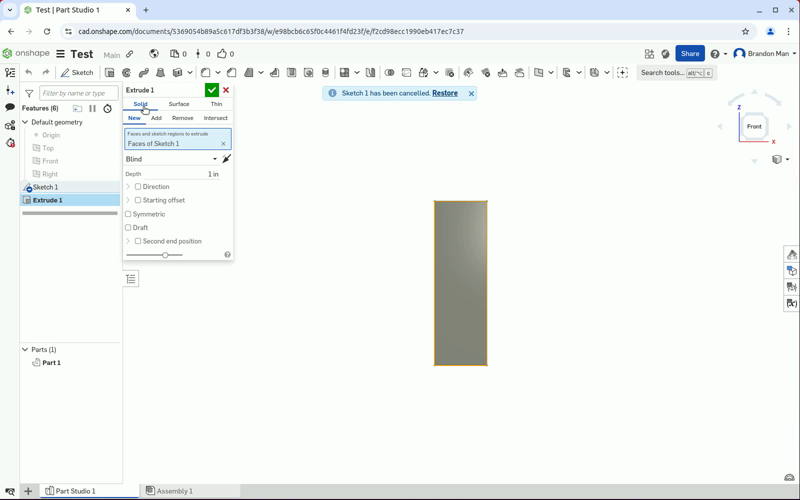
click(143, 106)
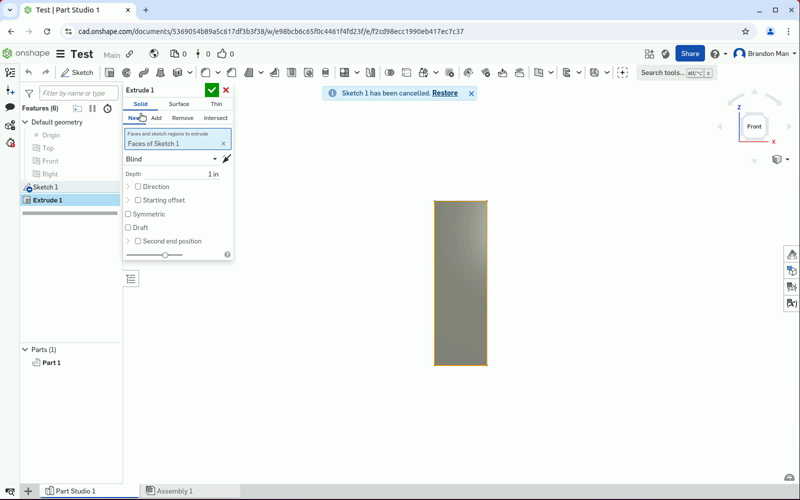
mouse_move(137, 120)
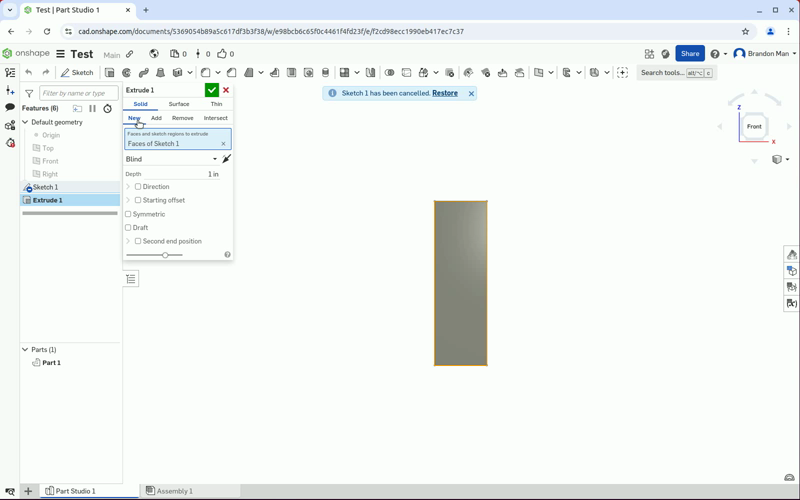
click(137, 120)
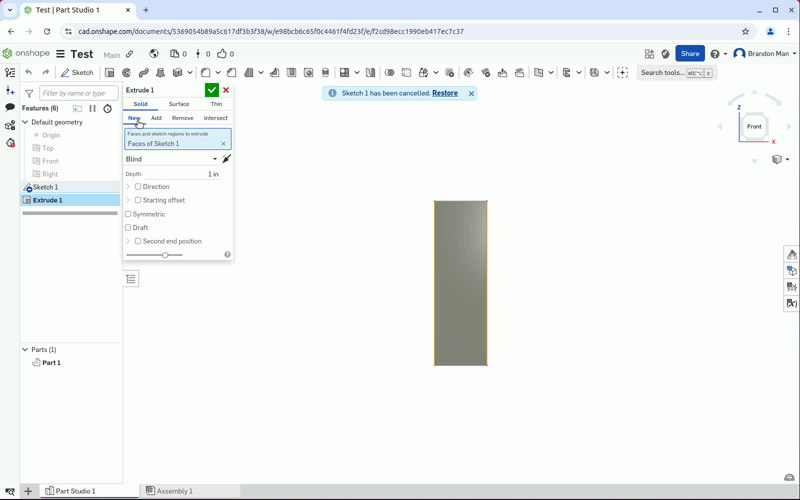
key(tab, 4)
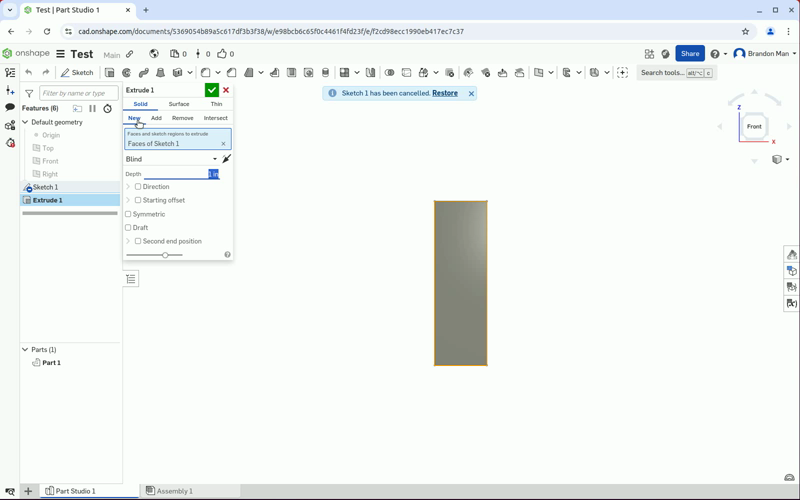
text(4.092)
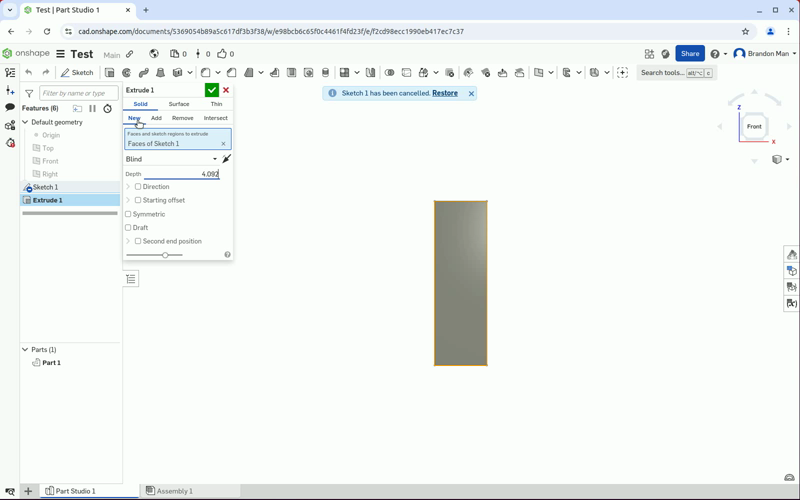
key(enter)
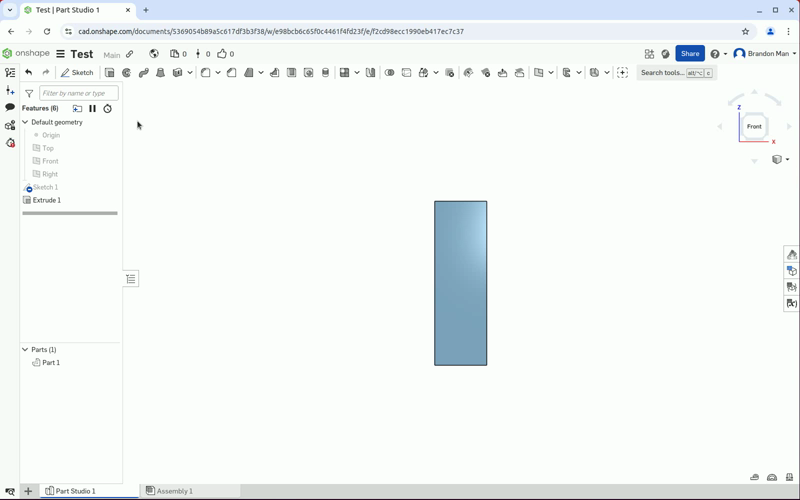
key(shift+h)
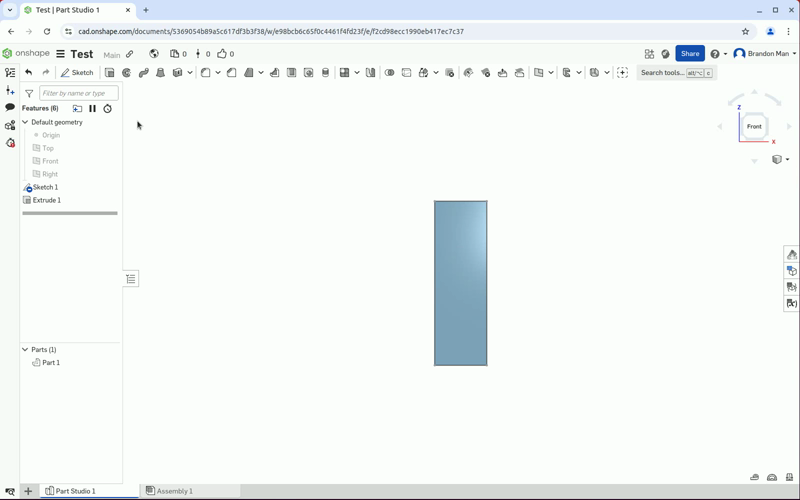
key(shift+h)
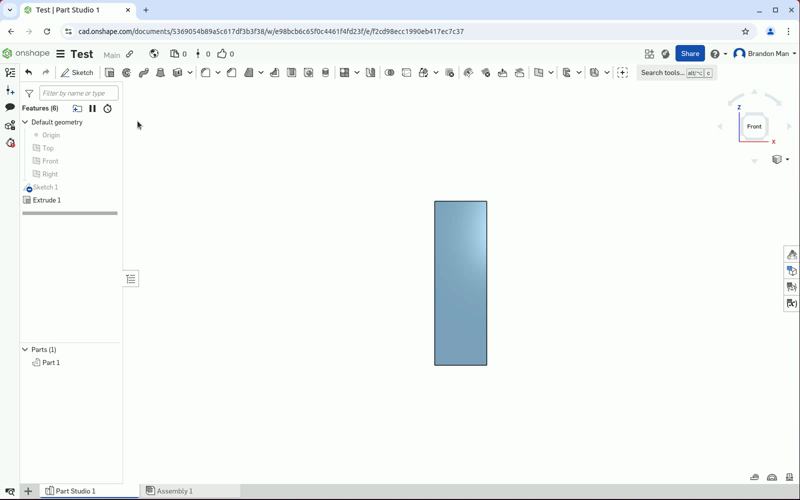
mouse_move(73, 189)
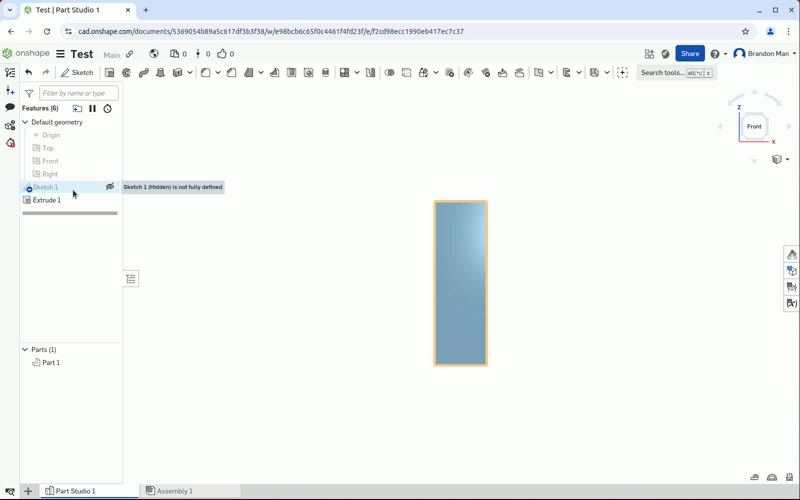
click(73, 189)
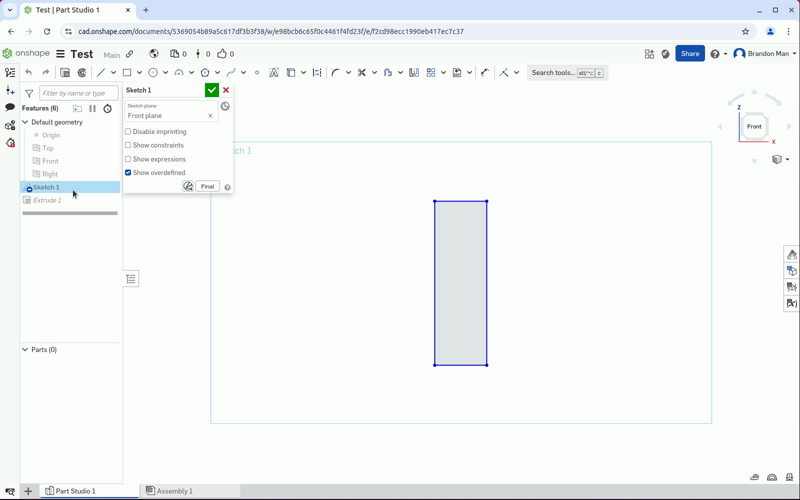
mouse_move(229, 92)
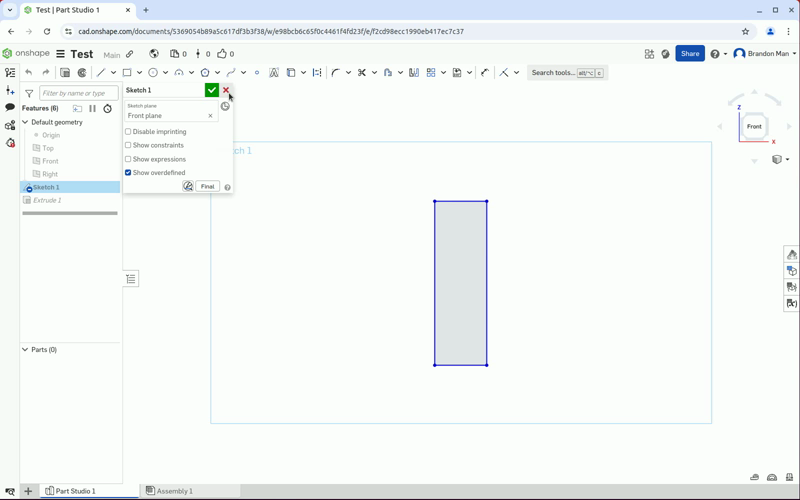
click(229, 92)
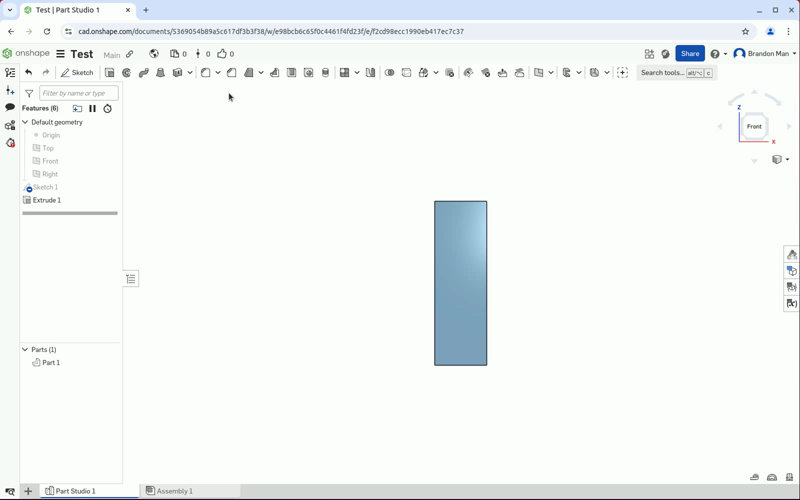
mouse_move(541, 75)
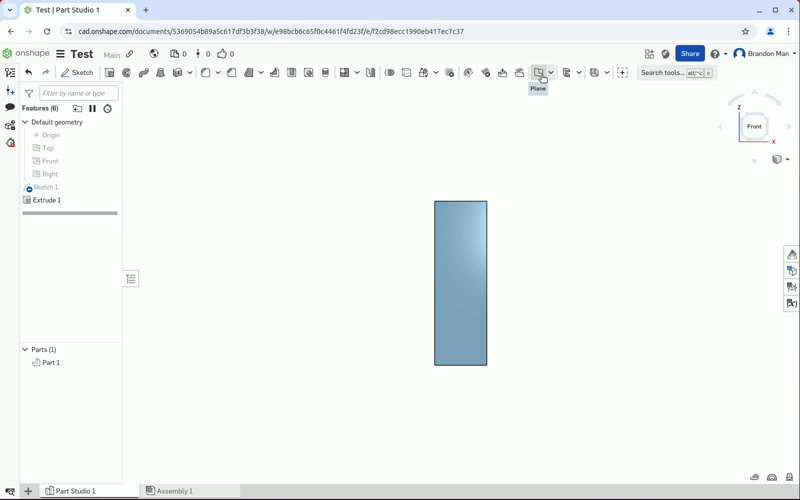
click(541, 75)
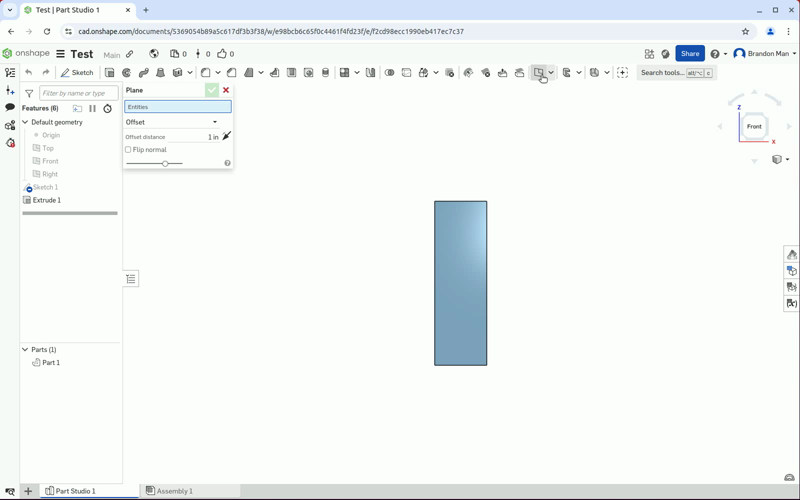
mouse_move(73, 163)
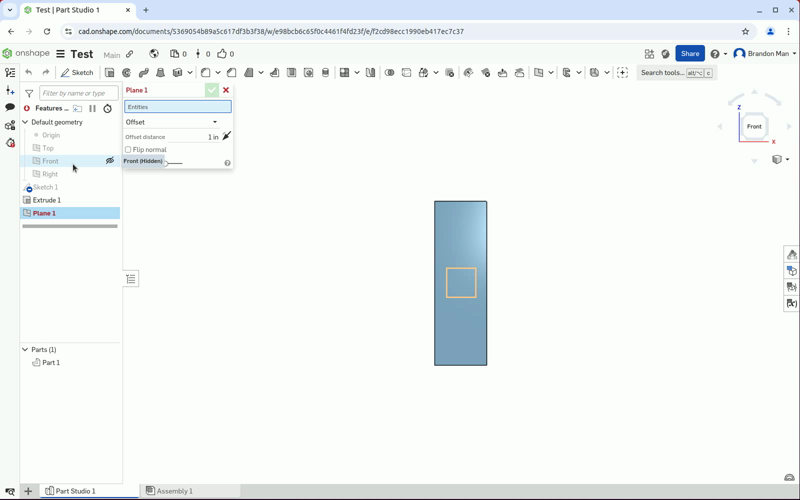
click(73, 163)
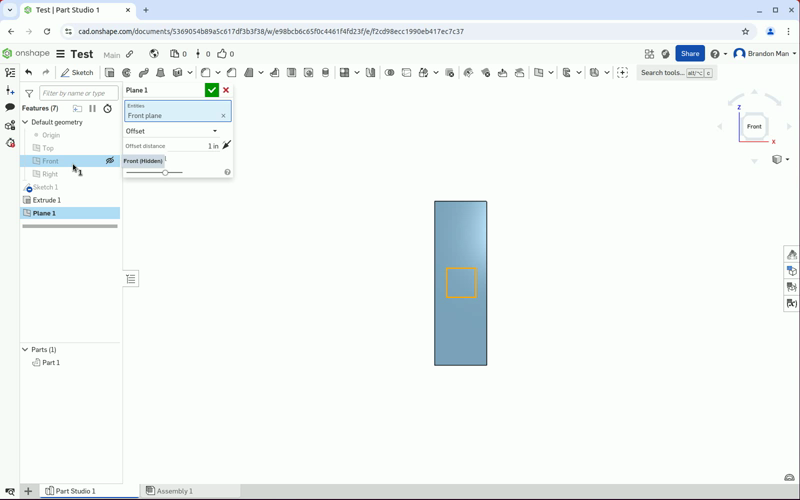
key(tab, 2)
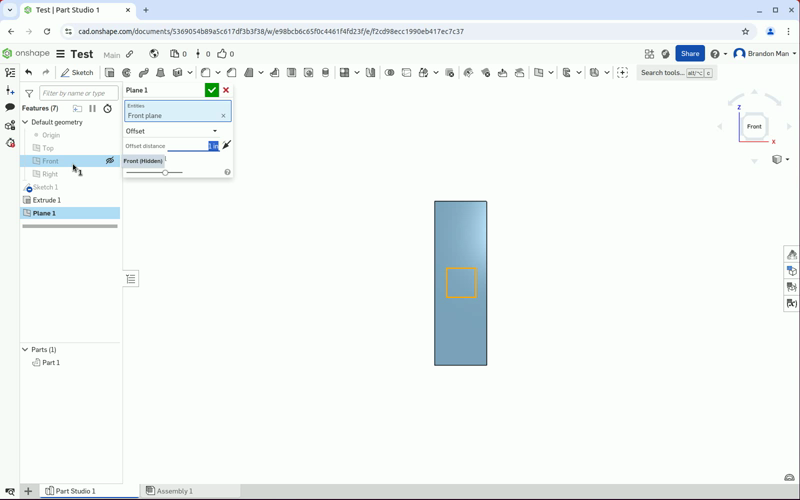
text(4.098)
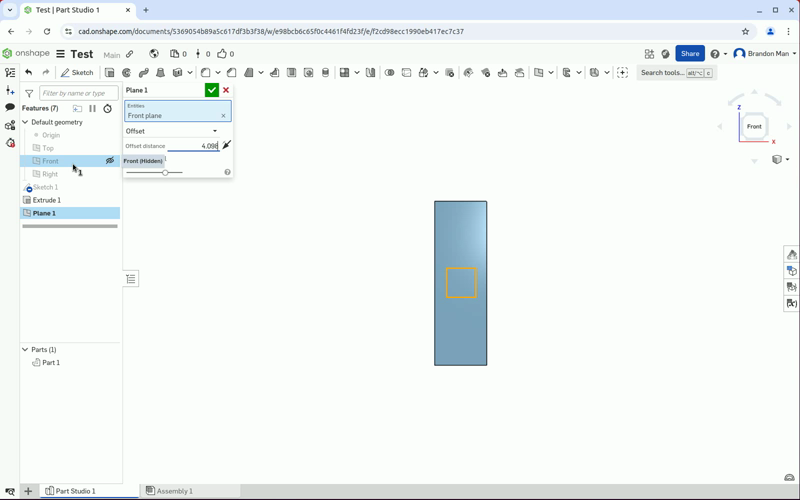
key(enter, 2)
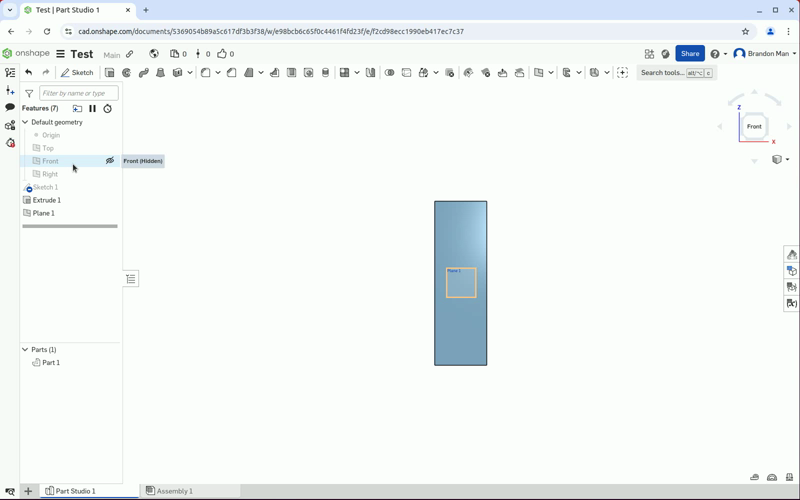
key(shift+s)
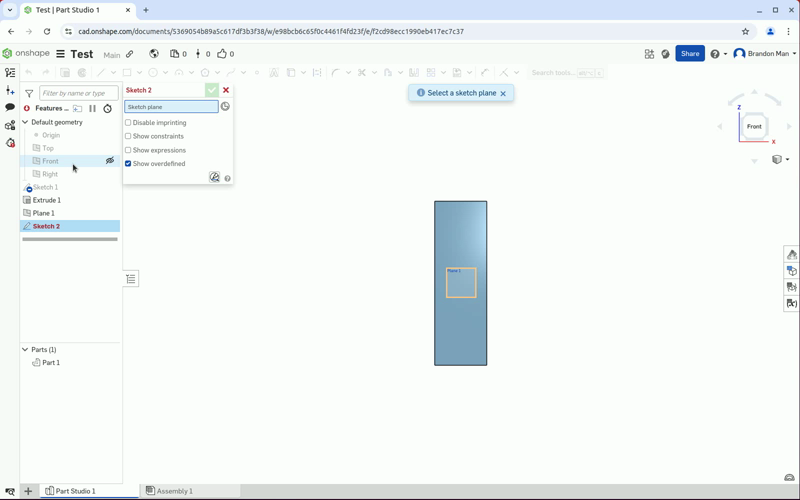
mouse_move(73, 215)
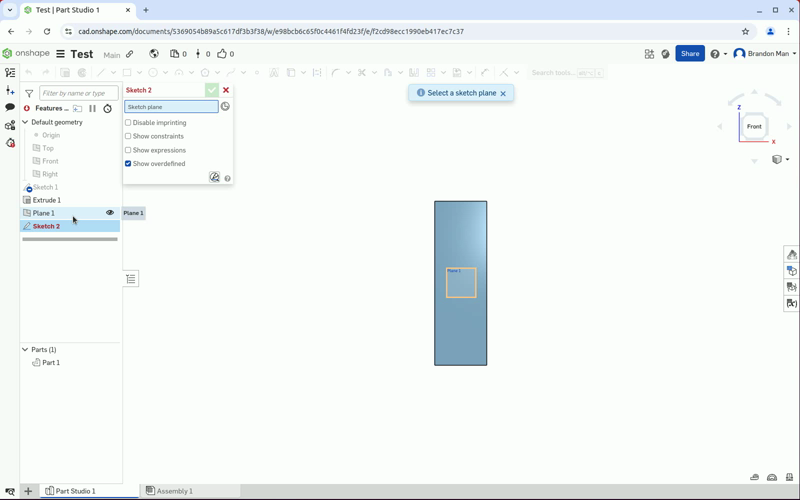
click(73, 215)
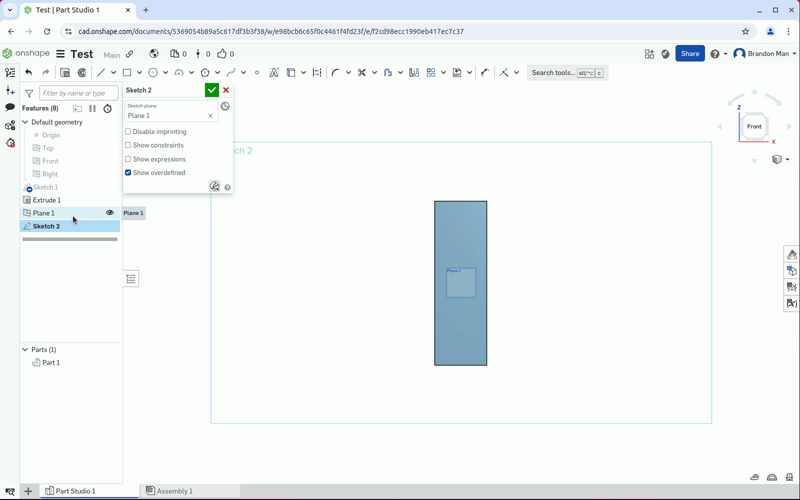
mouse_move(73, 352)
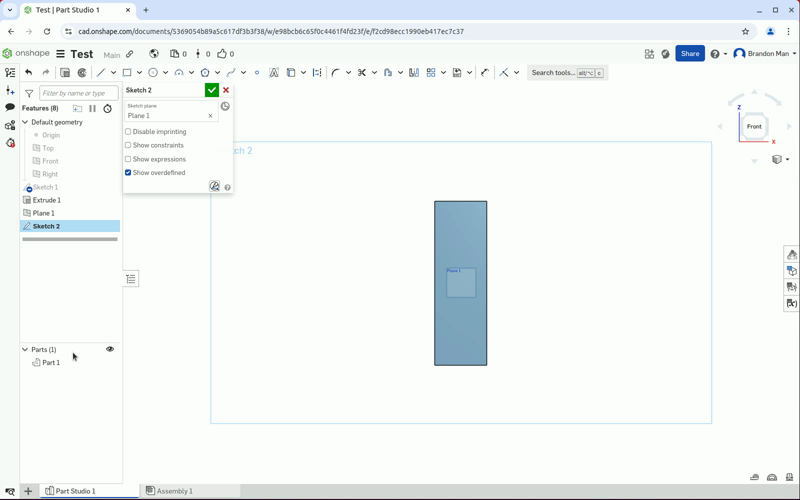
key(y)
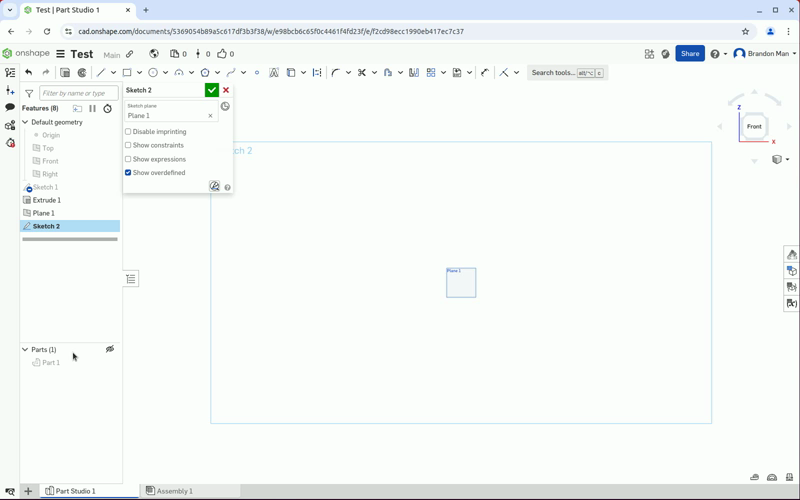
key(l)
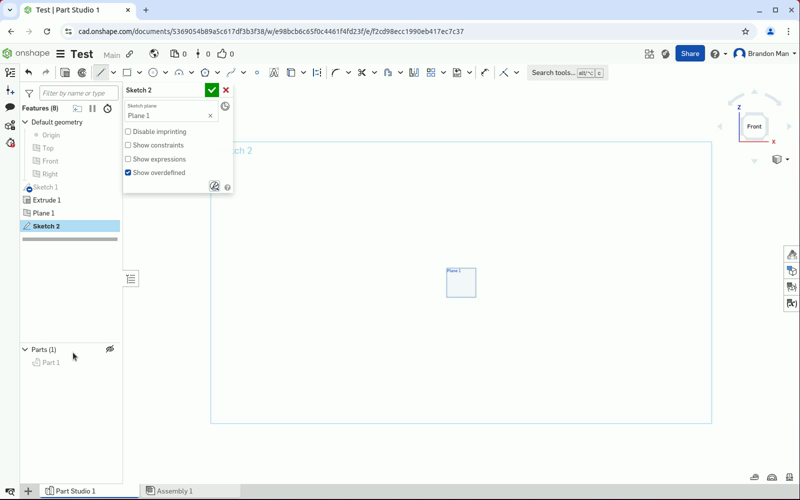
key_down(shift)
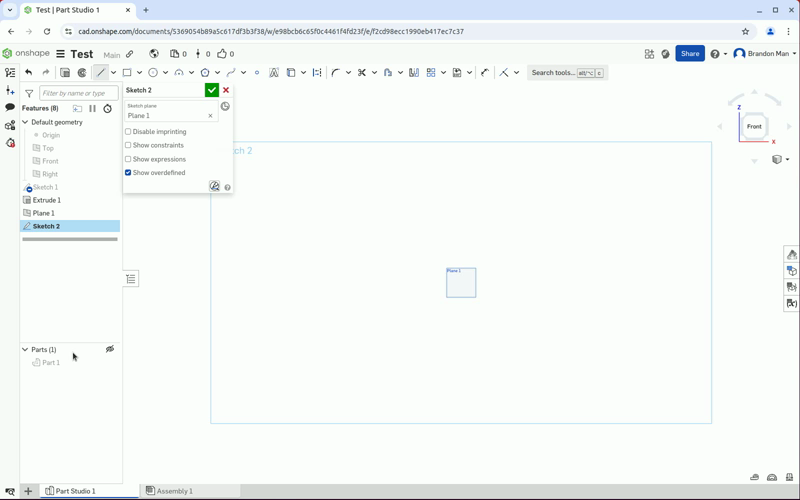
mouse_move(434, 365)
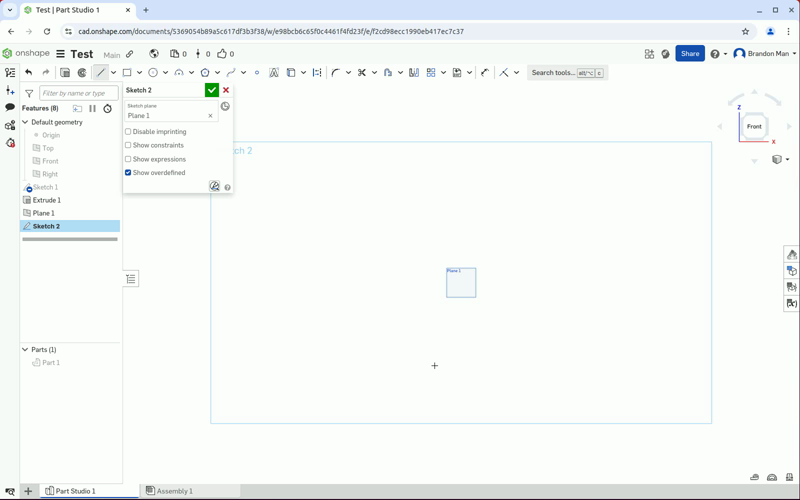
click(434, 365)
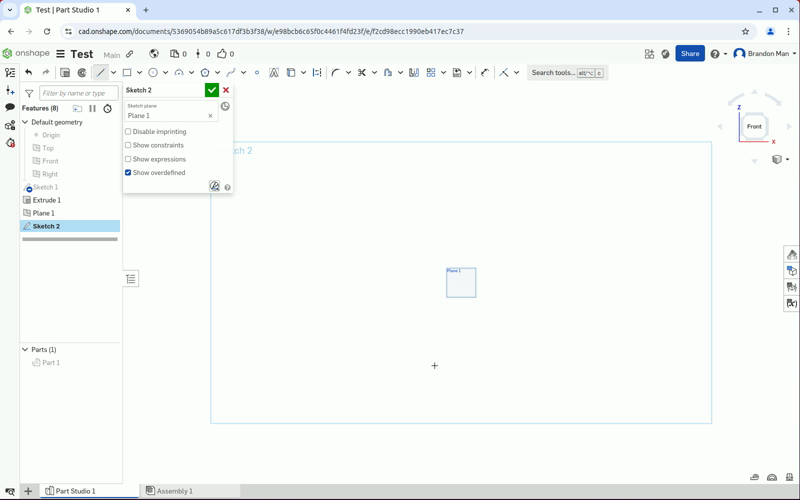
key_up(shift)
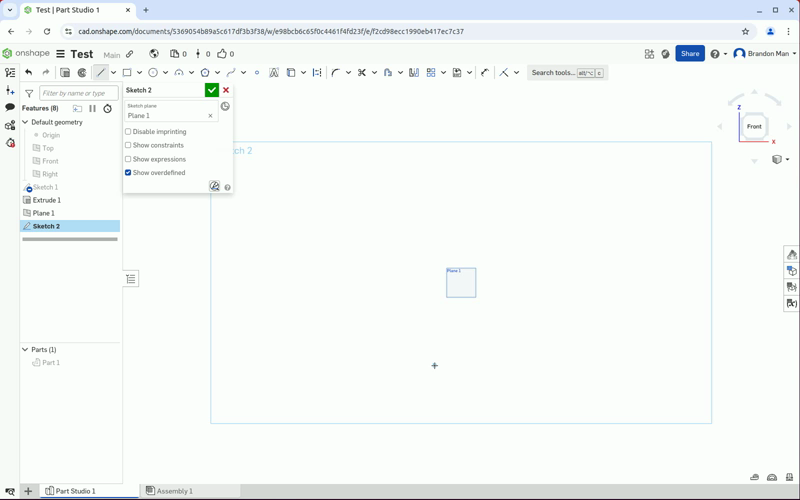
key_down(shift)
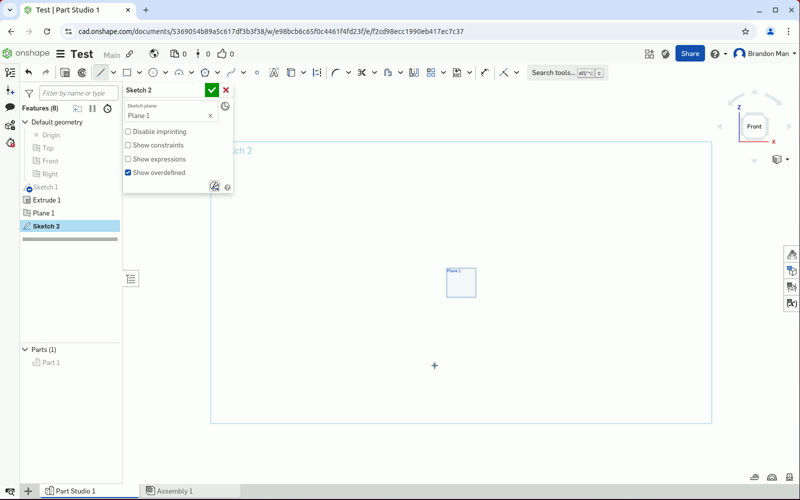
mouse_move(464, 365)
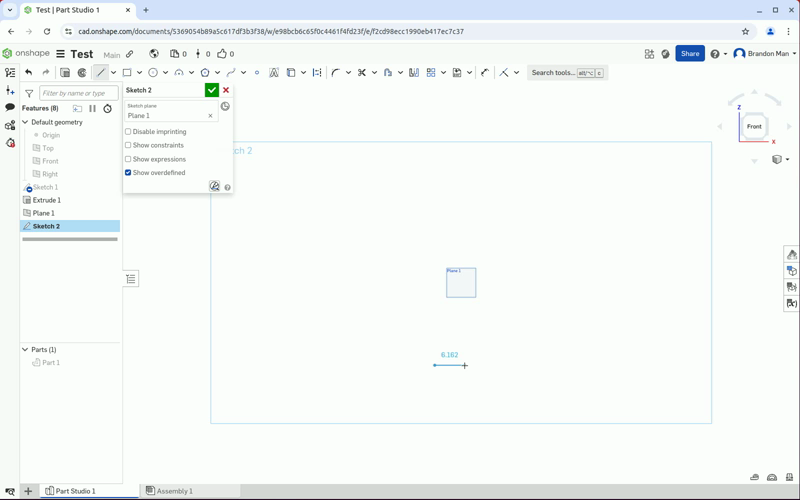
mouse_move(487, 365)
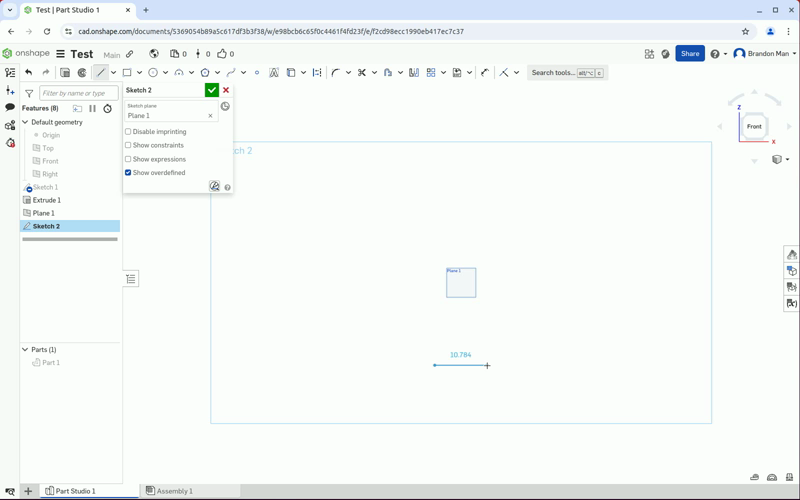
click(487, 365)
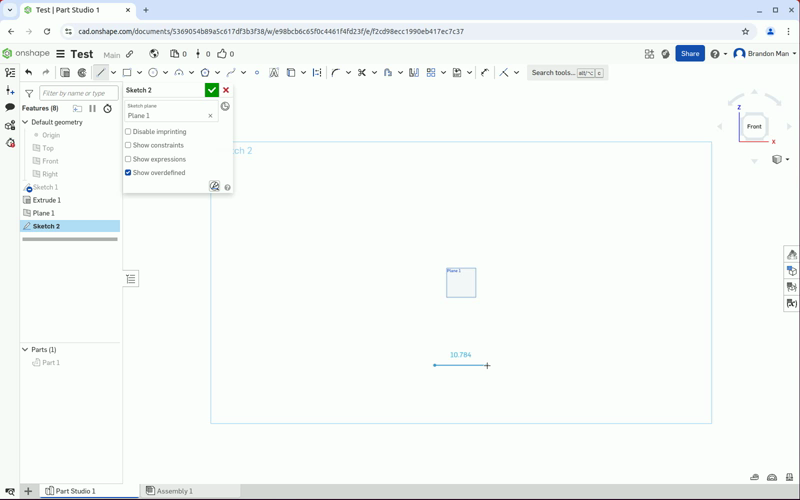
key_up(shift)
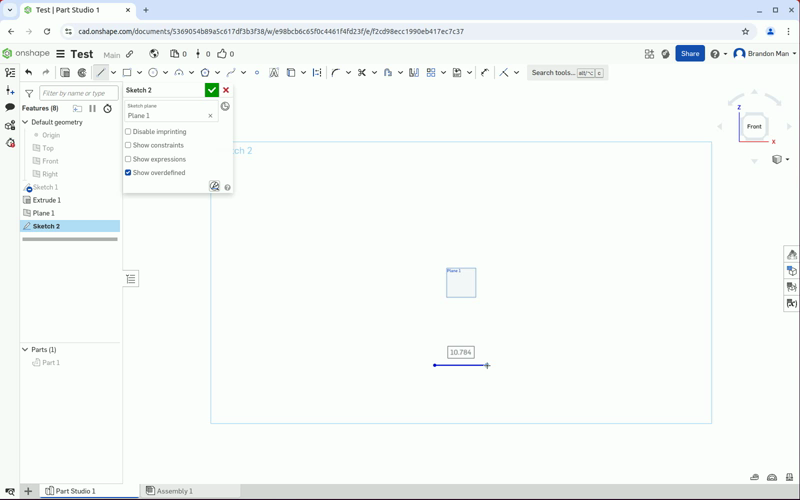
key_down(shift)
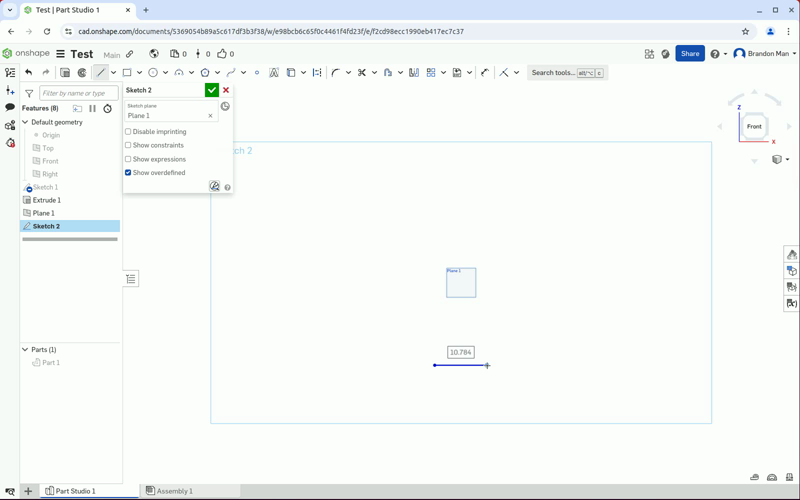
mouse_move(517, 365)
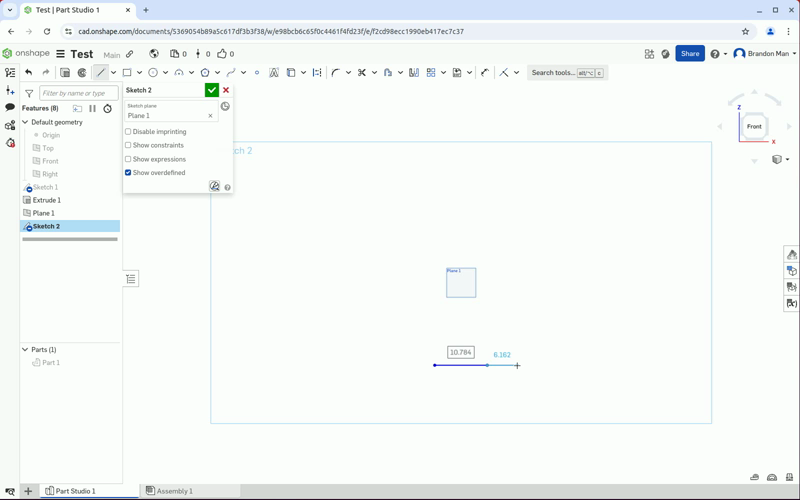
mouse_move(487, 344)
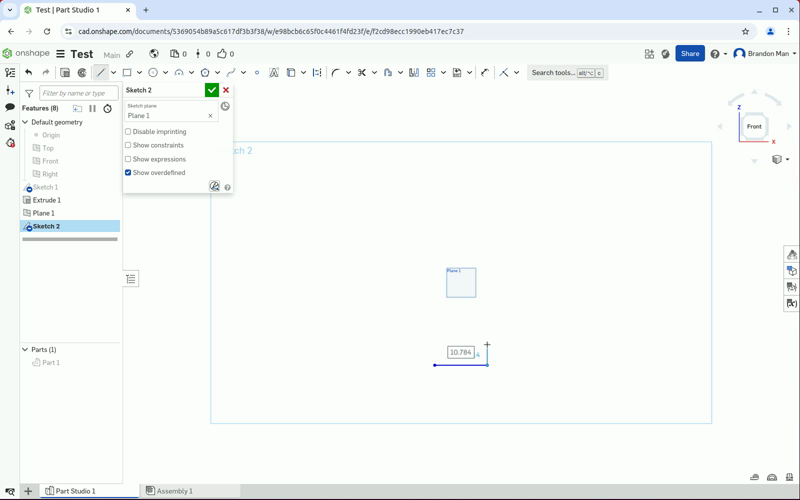
click(487, 344)
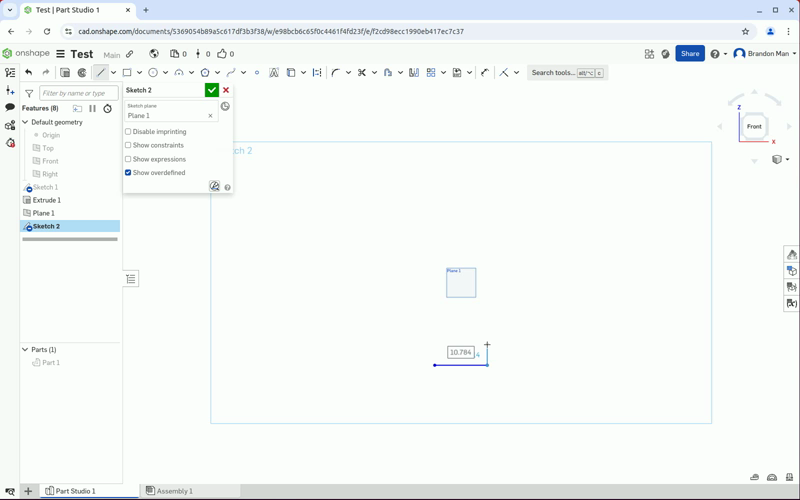
key_up(shift)
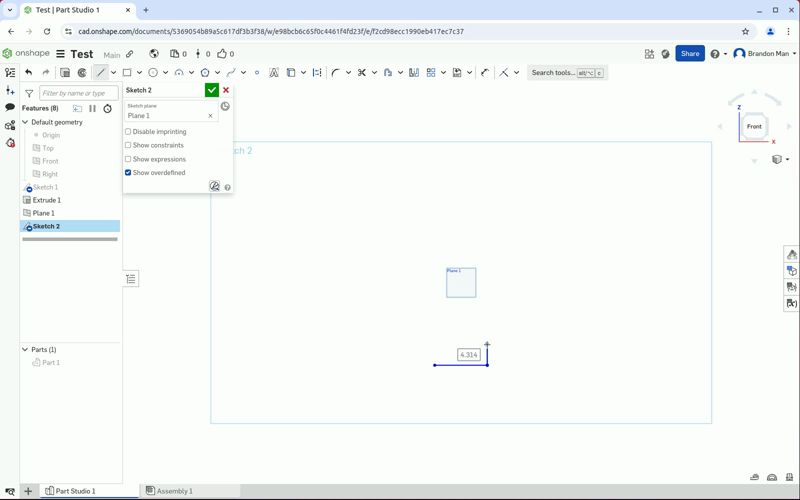
key_down(shift)
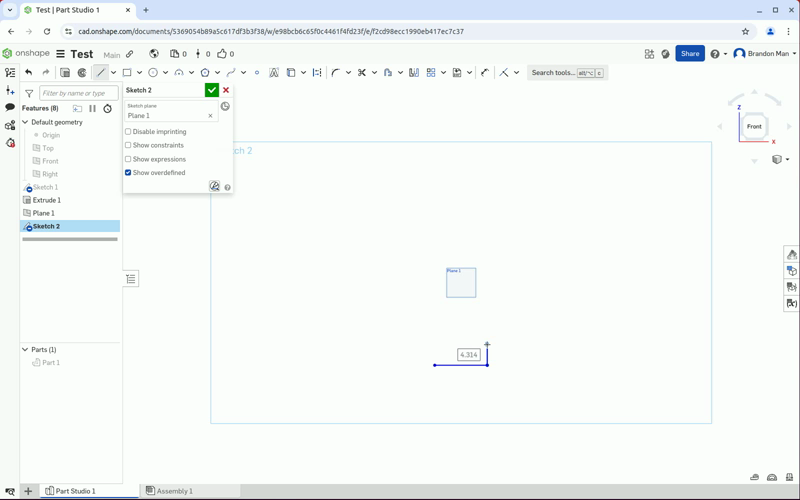
mouse_move(517, 344)
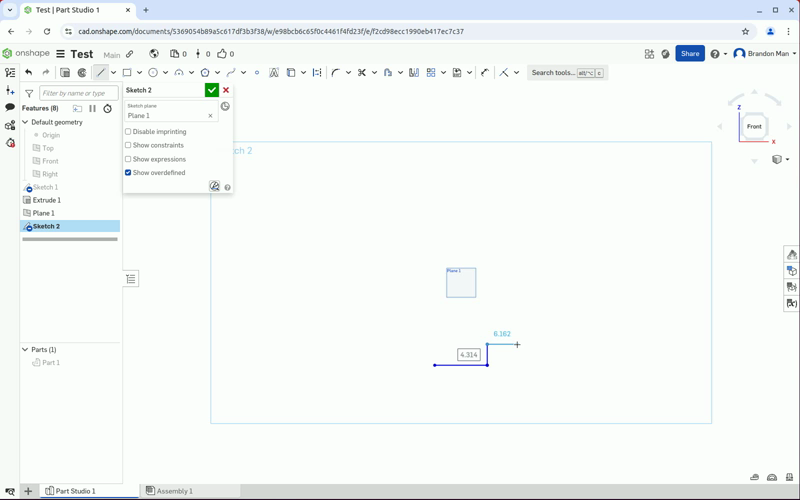
mouse_move(434, 344)
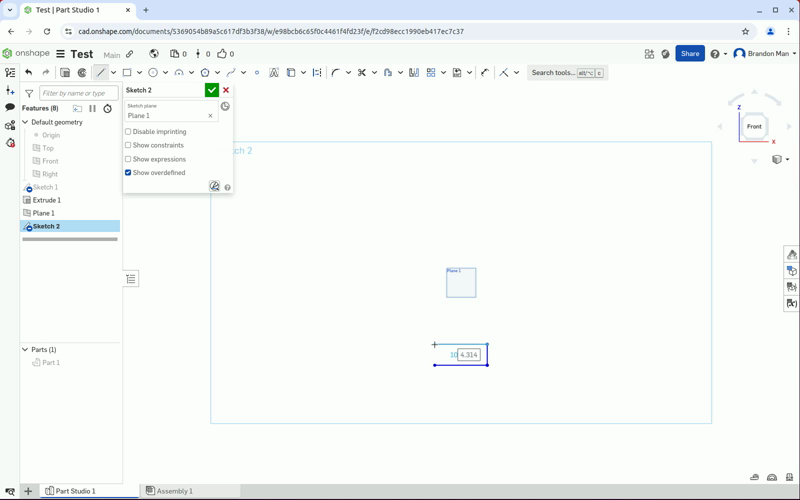
click(434, 344)
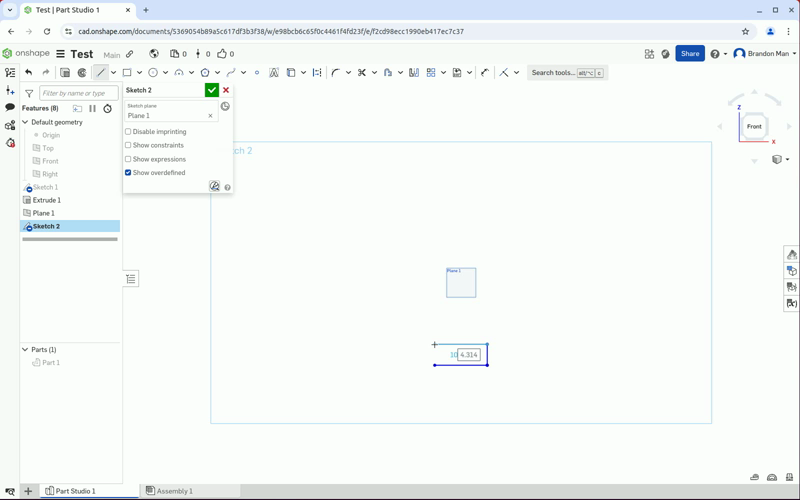
key_up(shift)
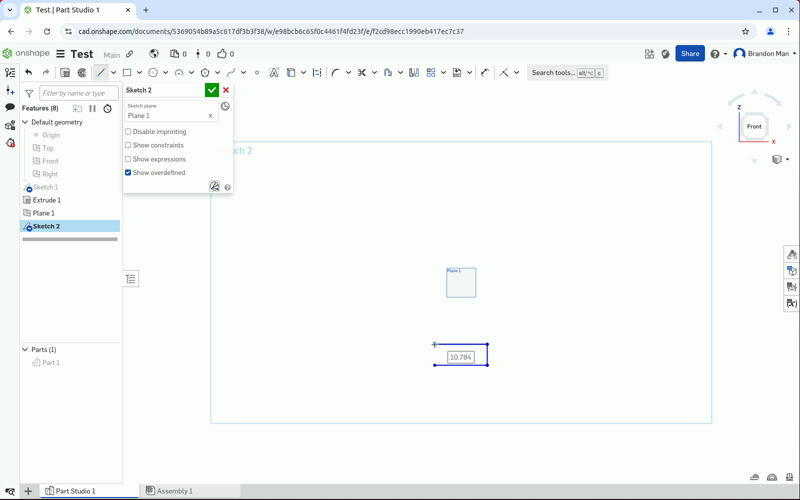
mouse_move(464, 344)
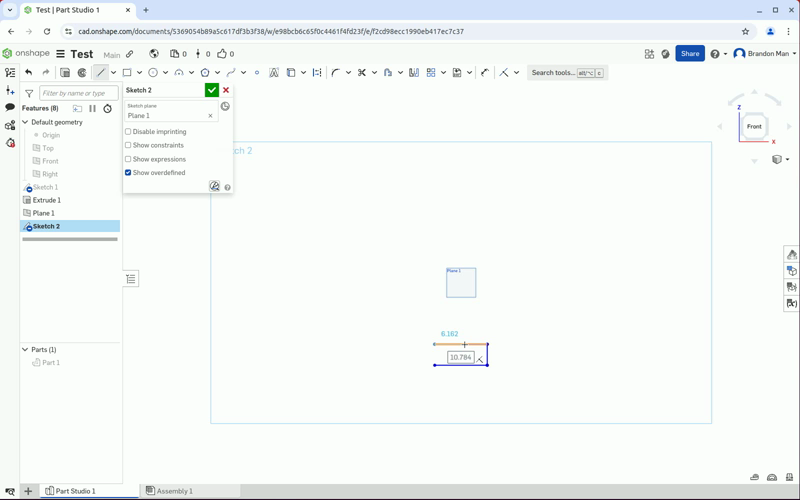
key_down(shift)
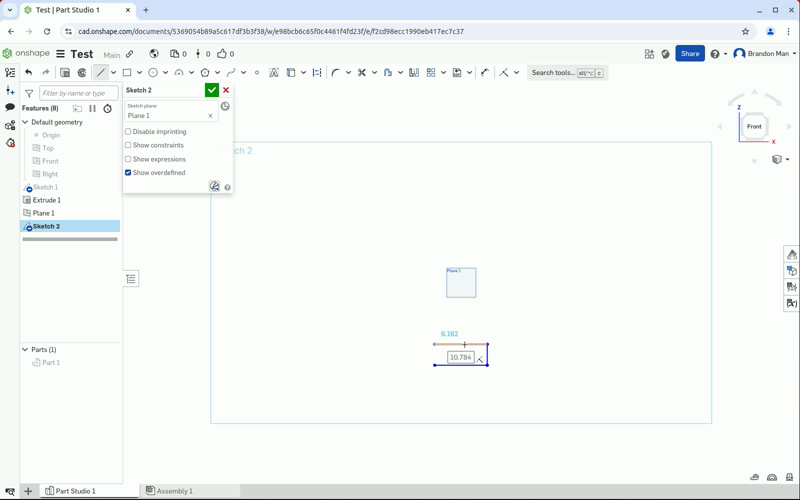
mouse_move(434, 365)
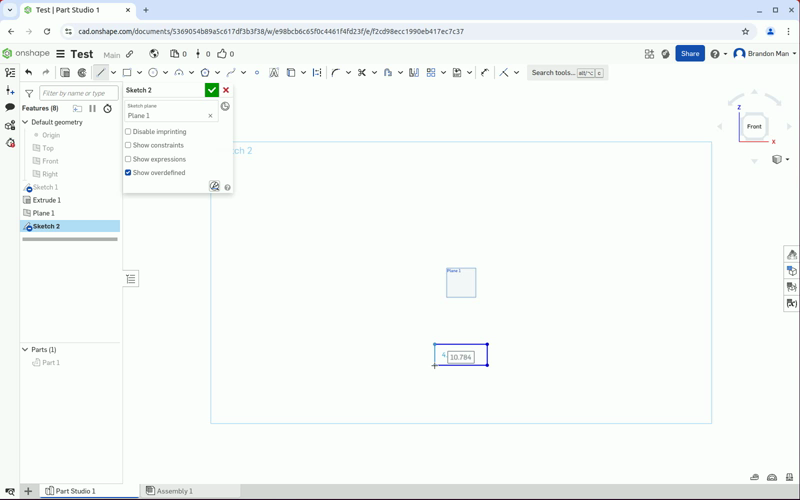
key_up(shift)
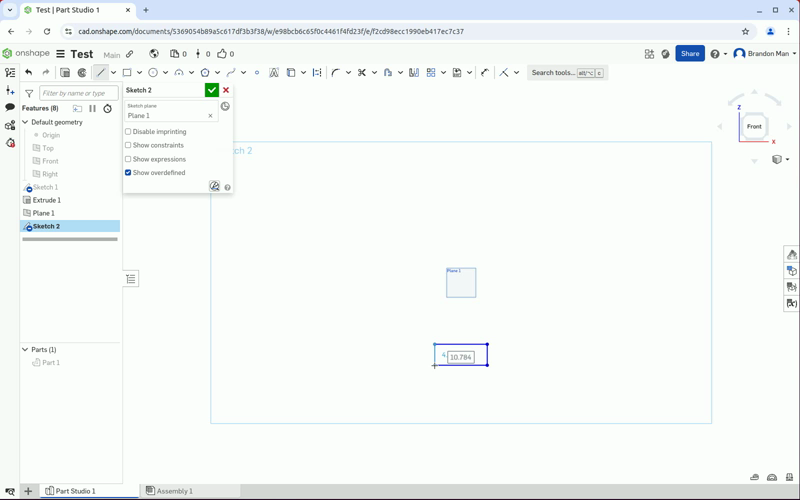
click(434, 365)
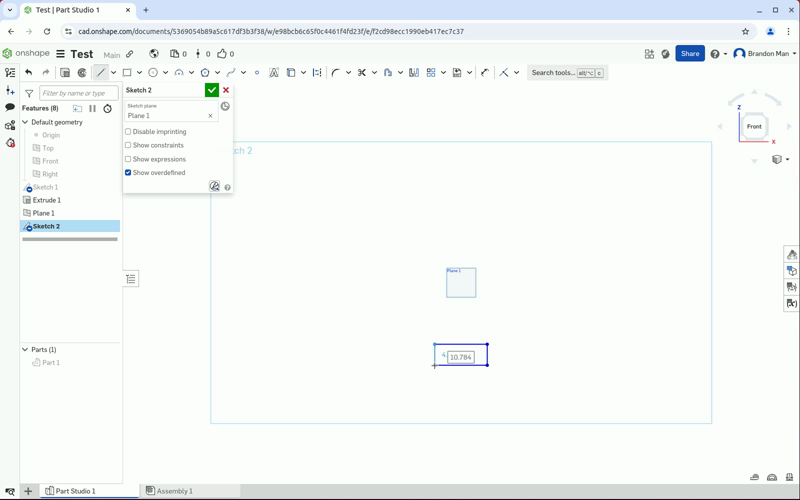
key(esc)
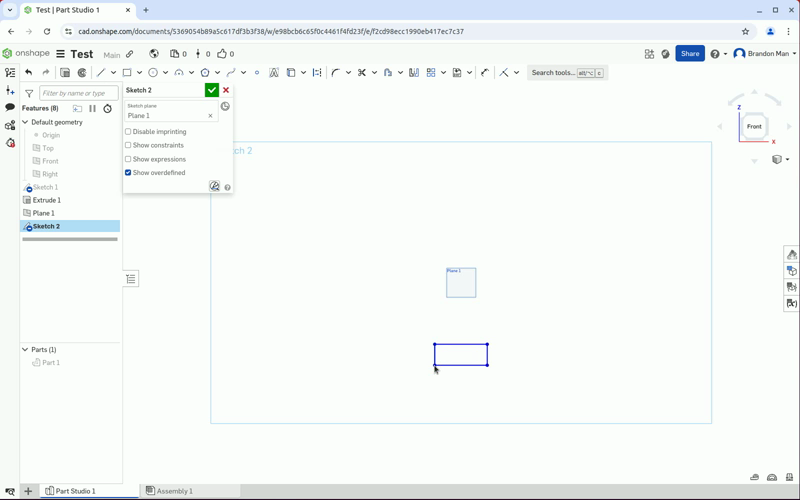
mouse_move(439, 345)
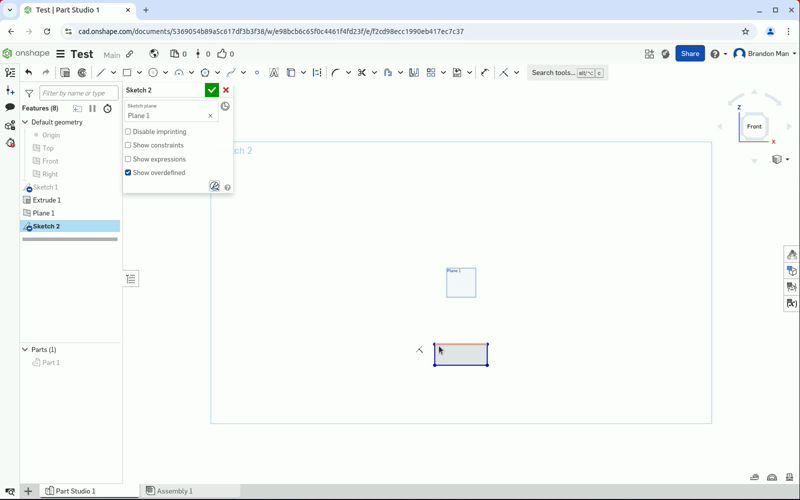
scroll(6)
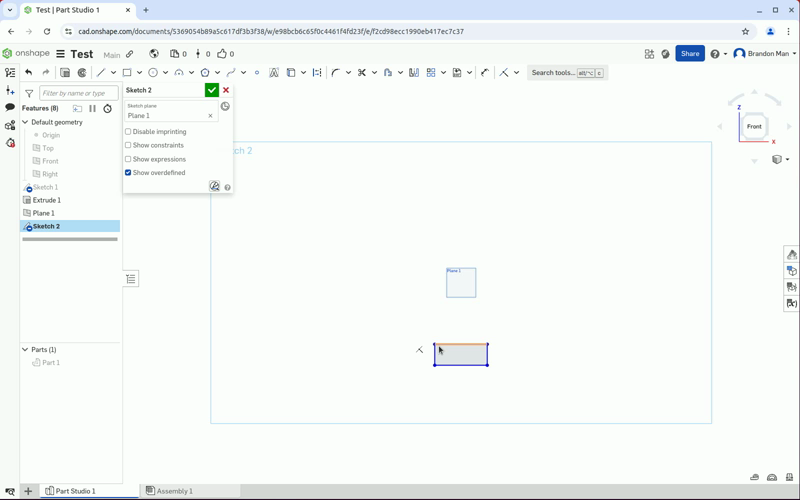
scroll(6)
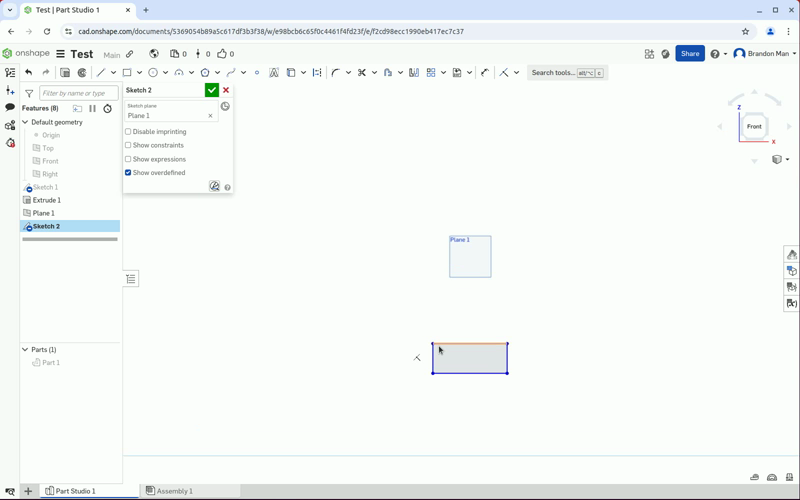
scroll(6)
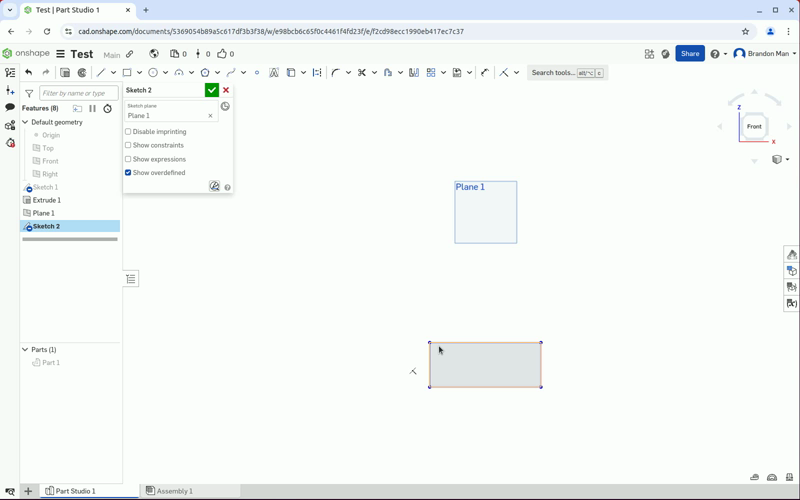
scroll(6)
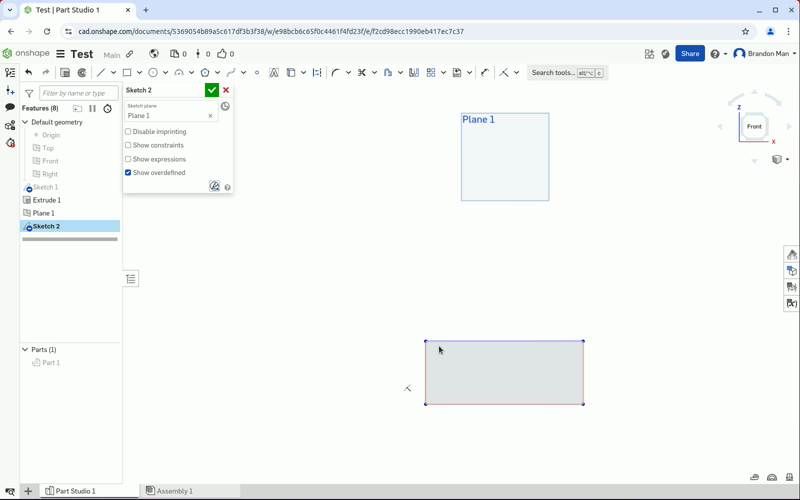
scroll(6)
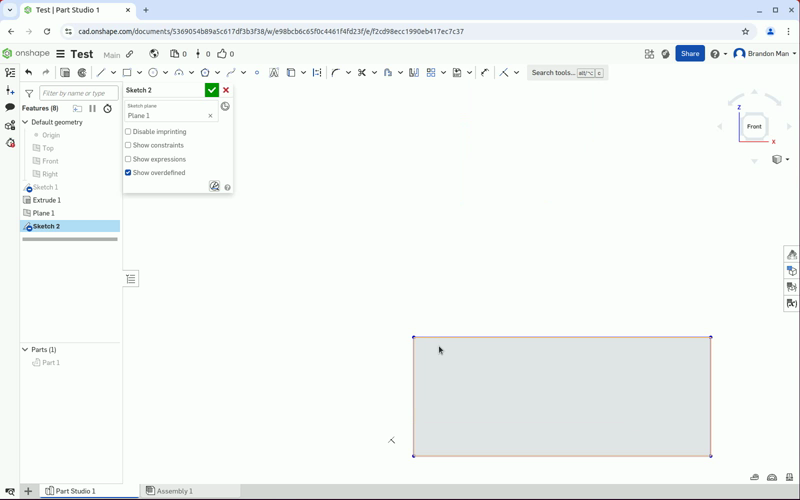
scroll(6)
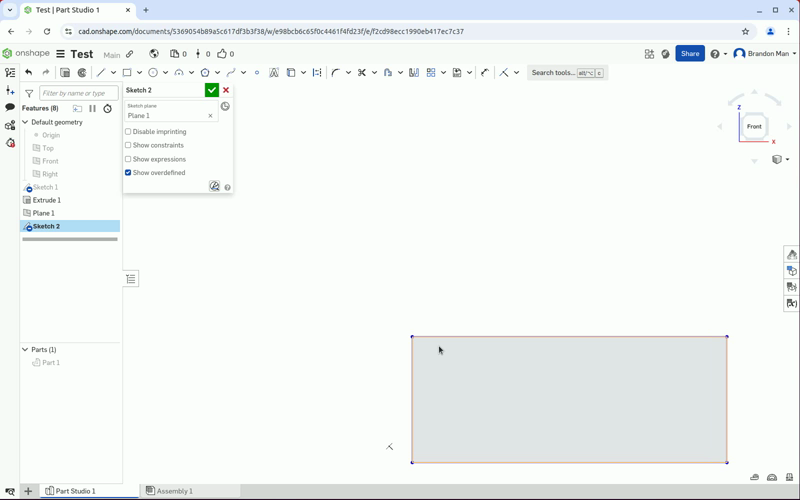
scroll(6)
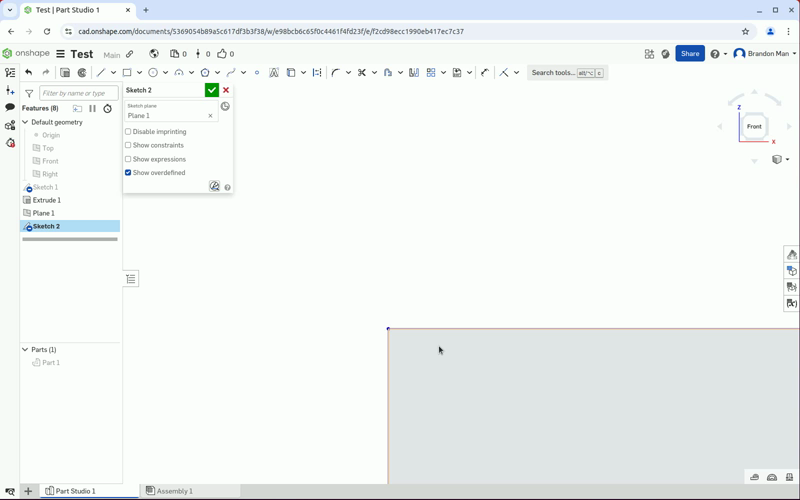
click(439, 345)
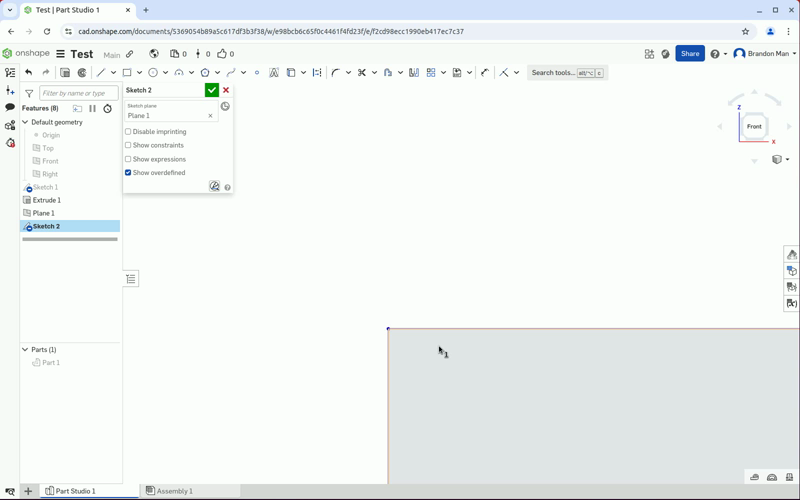
scroll(-6)
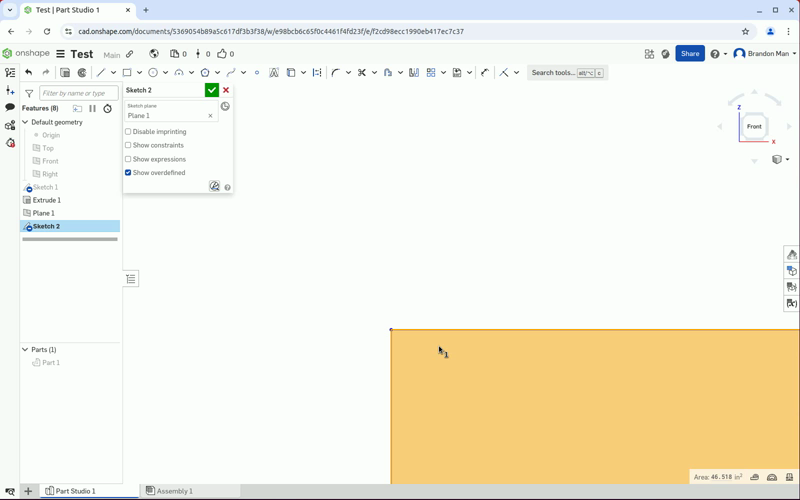
scroll(-6)
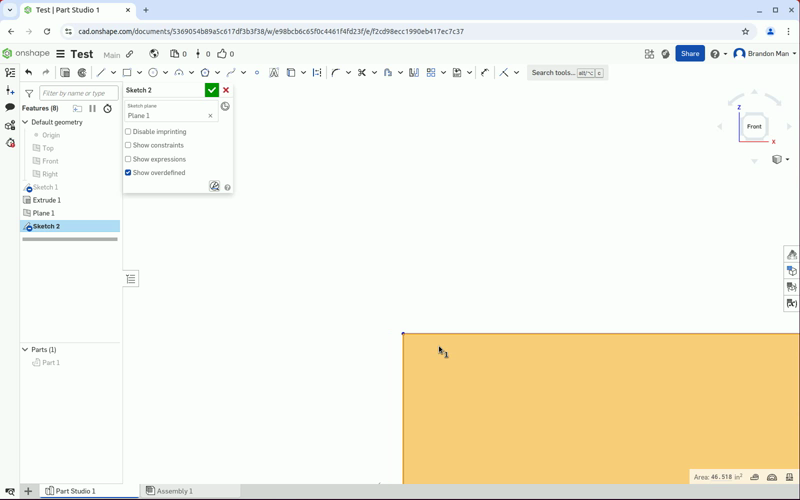
scroll(-6)
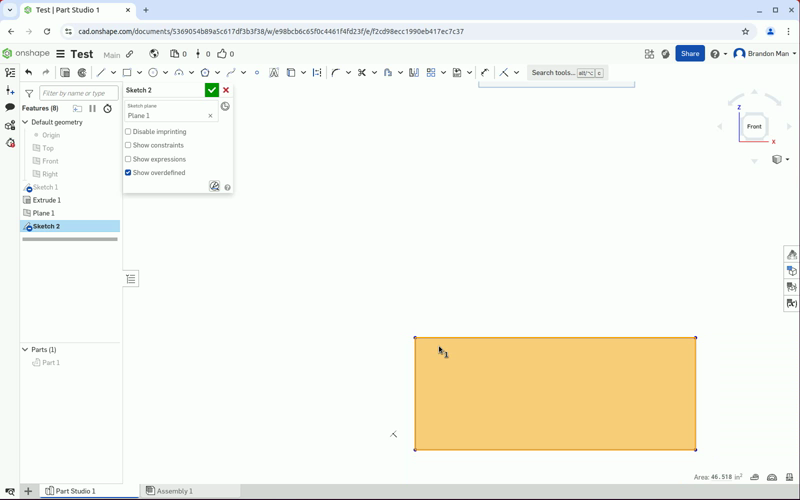
scroll(-6)
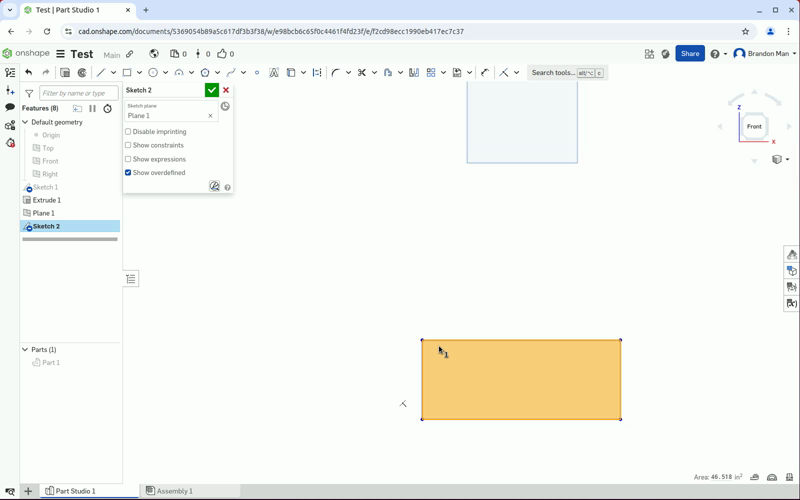
scroll(-6)
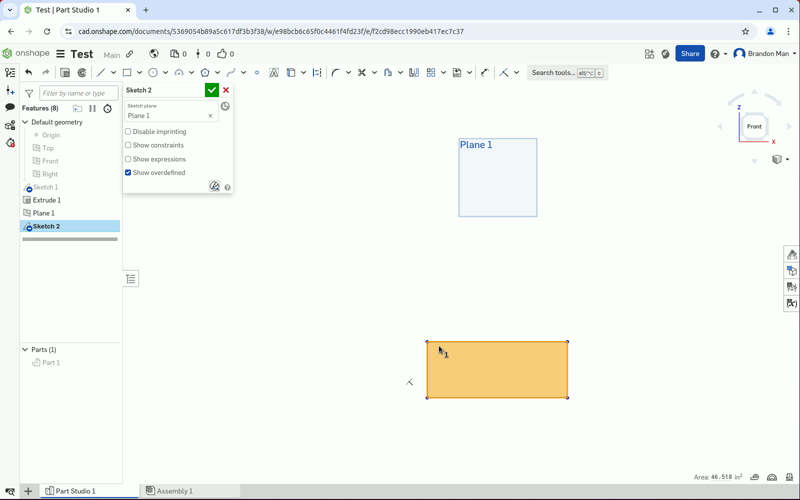
scroll(-6)
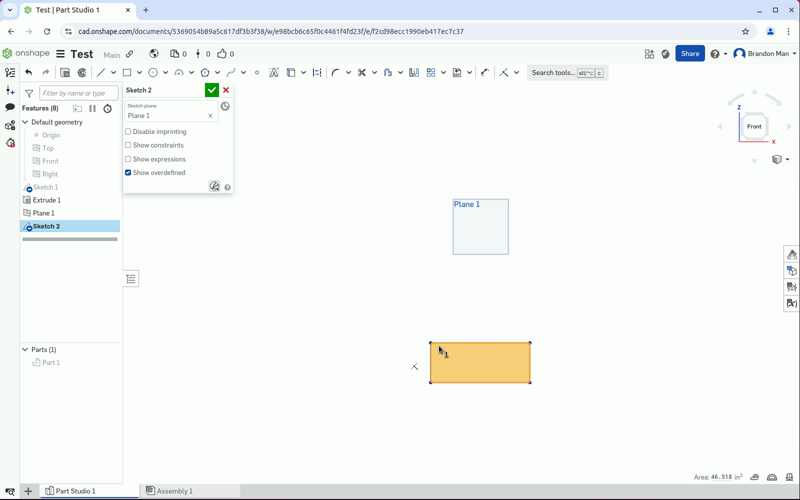
scroll(-6)
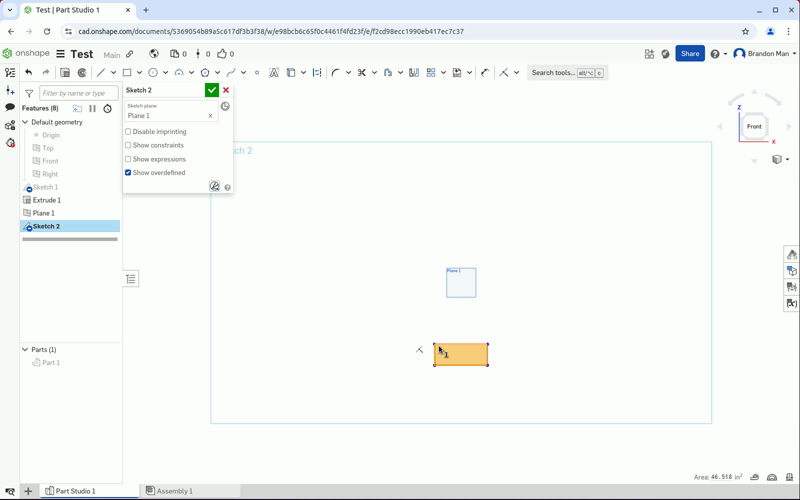
mouse_move(73, 352)
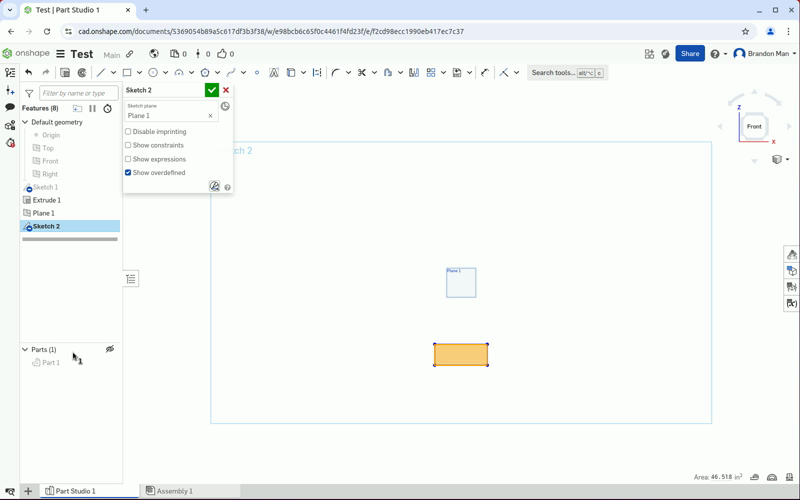
key(shift+y)
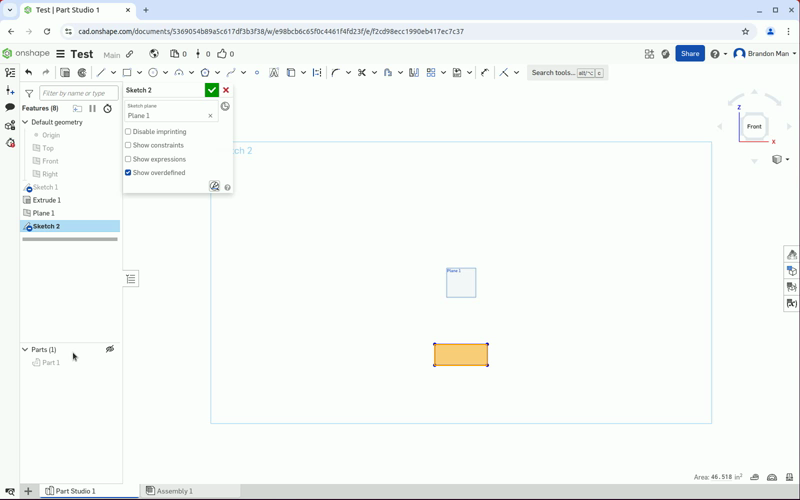
key(shift+e)
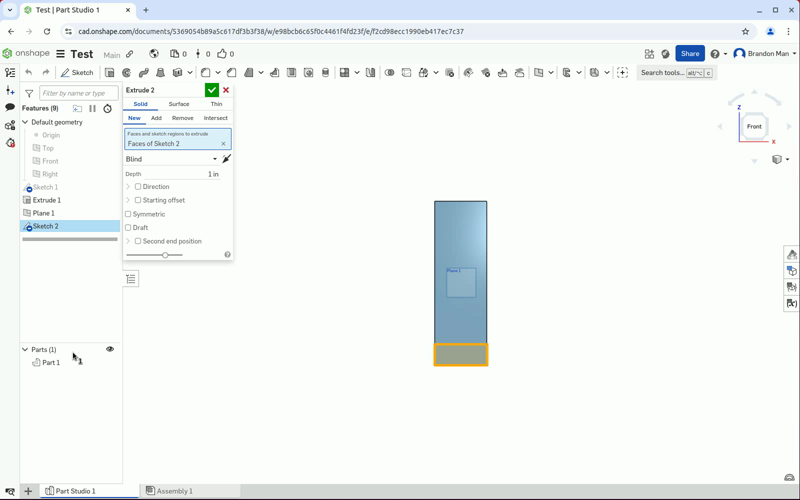
mouse_move(143, 106)
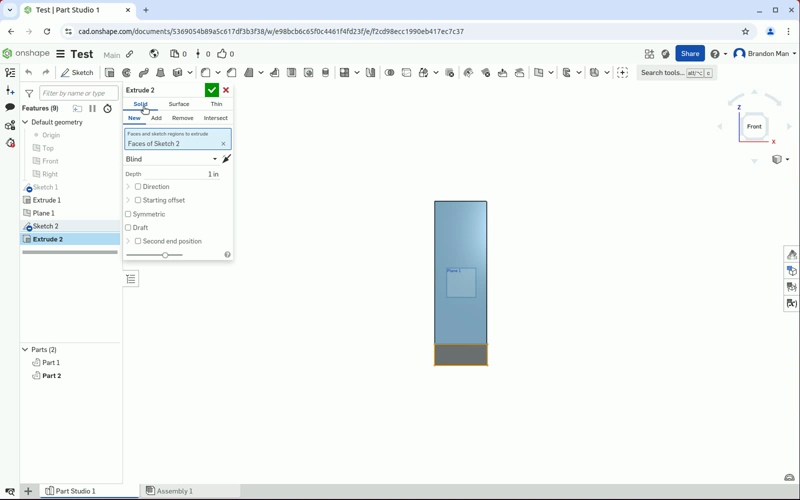
click(143, 106)
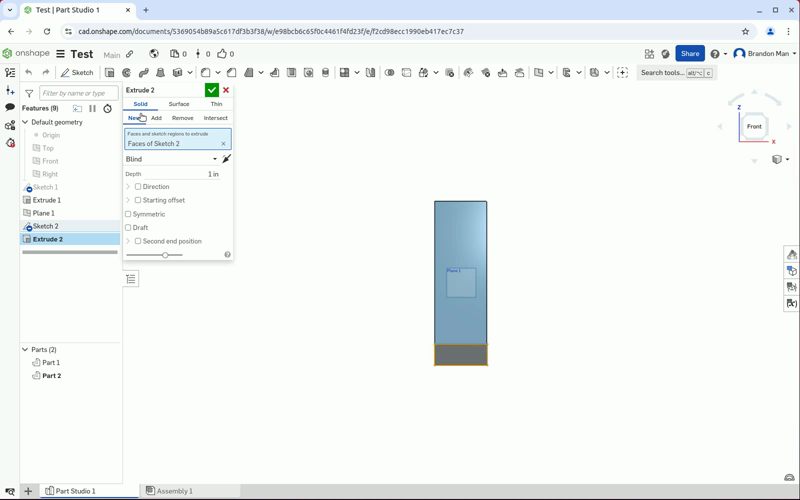
mouse_move(137, 120)
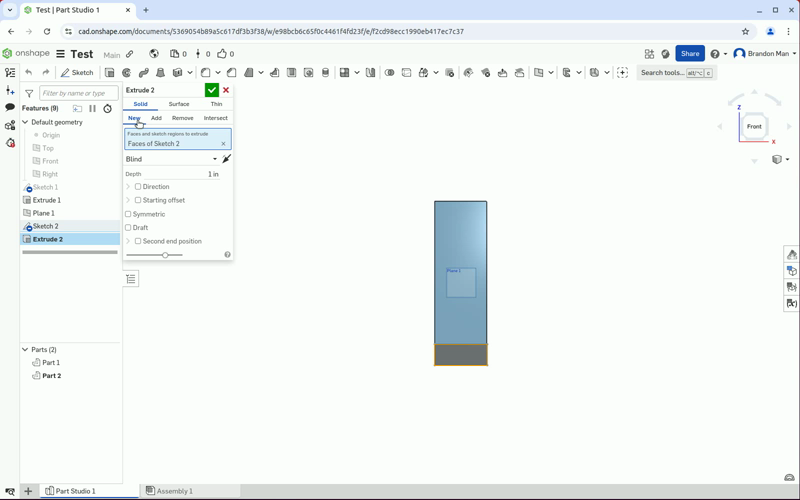
click(137, 120)
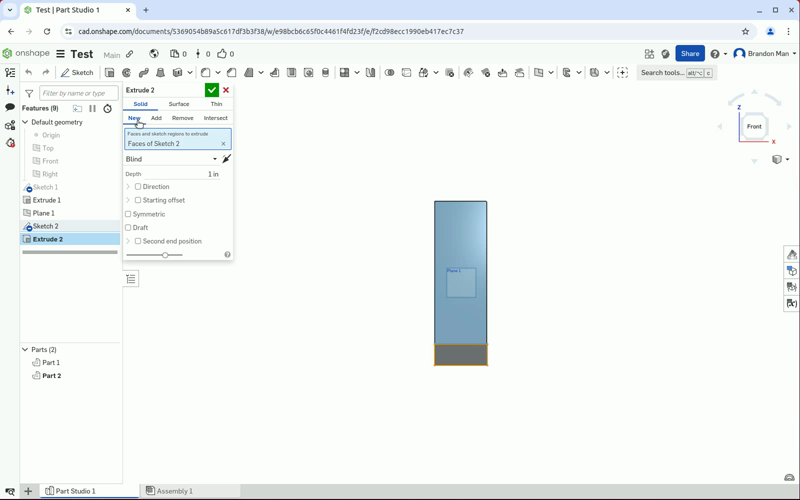
key(tab, 4)
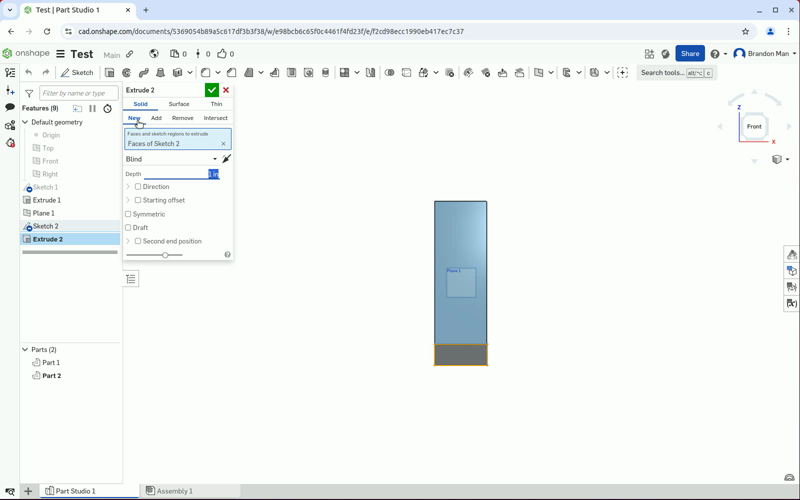
text(19.016)
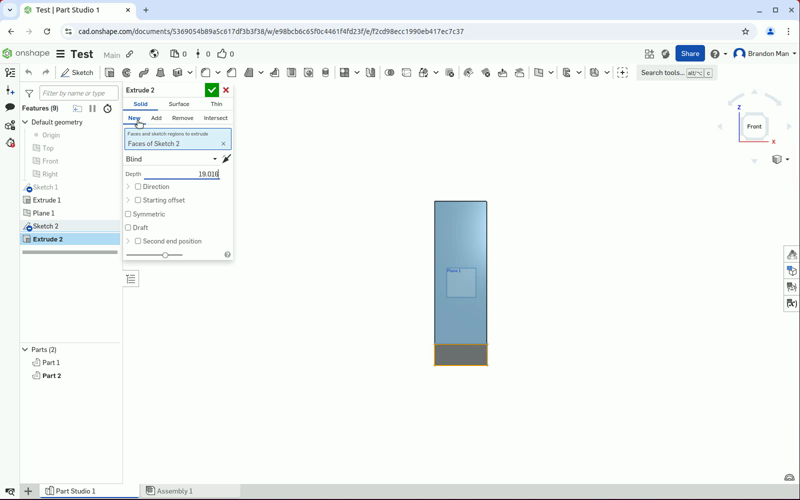
key(enter)
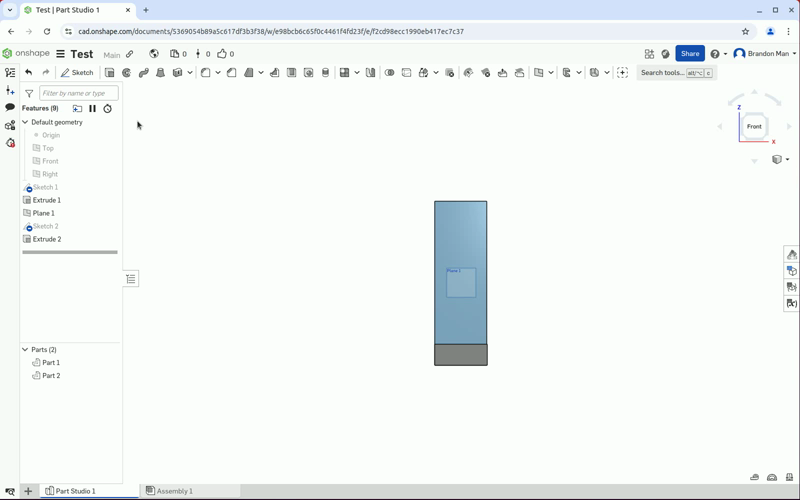
key(shift+h)
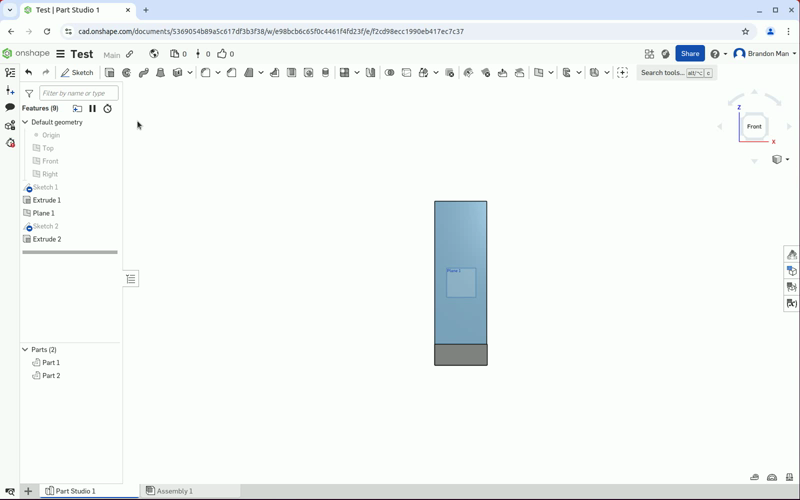
key(shift+h)
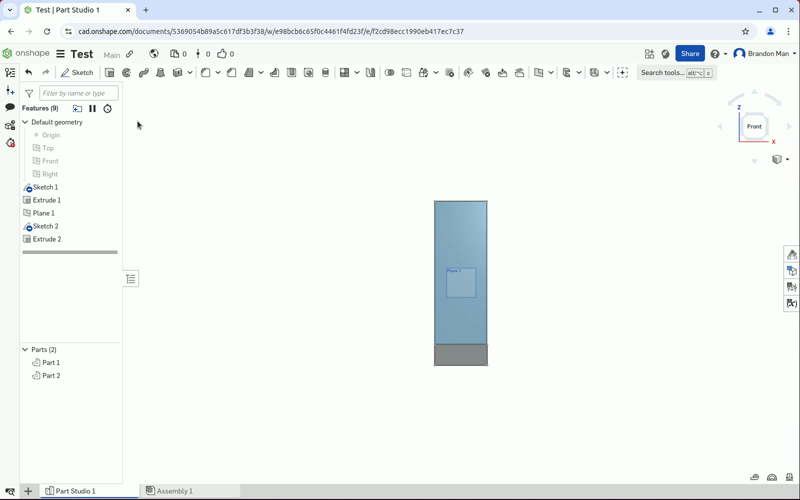
key(shift+7)
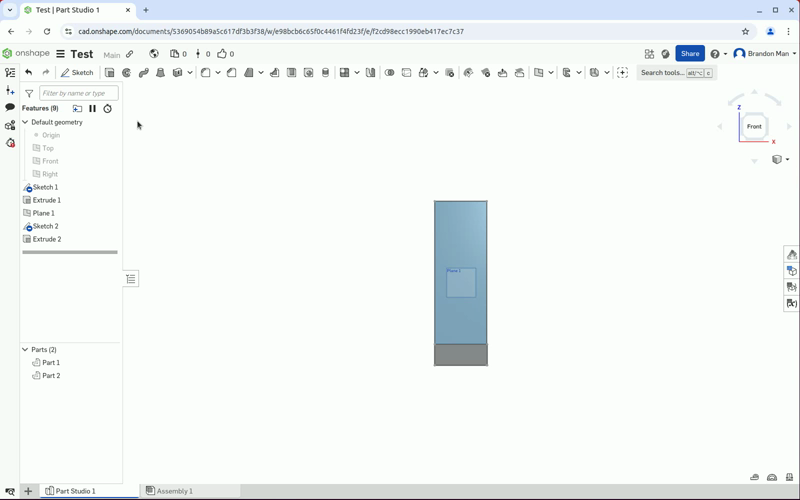
key(left, 2)
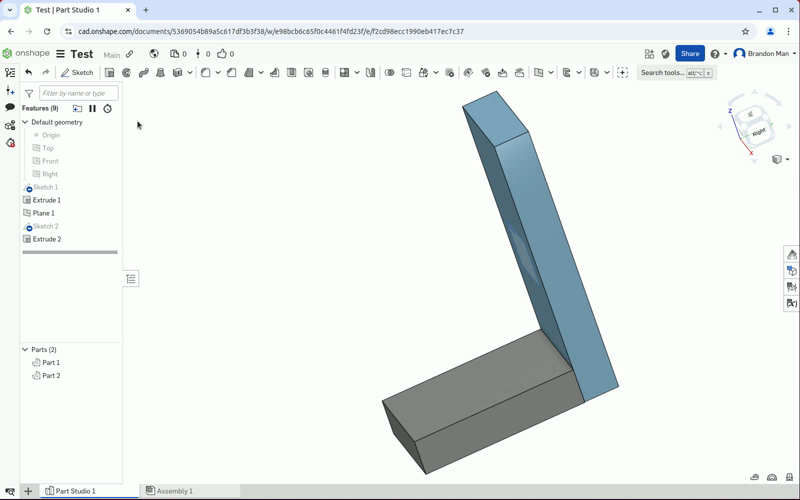
key(down, 2)
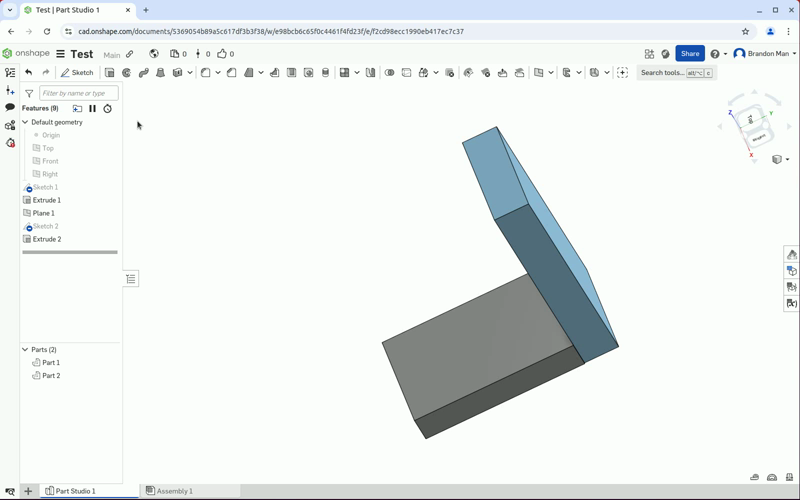
key(up, 2)
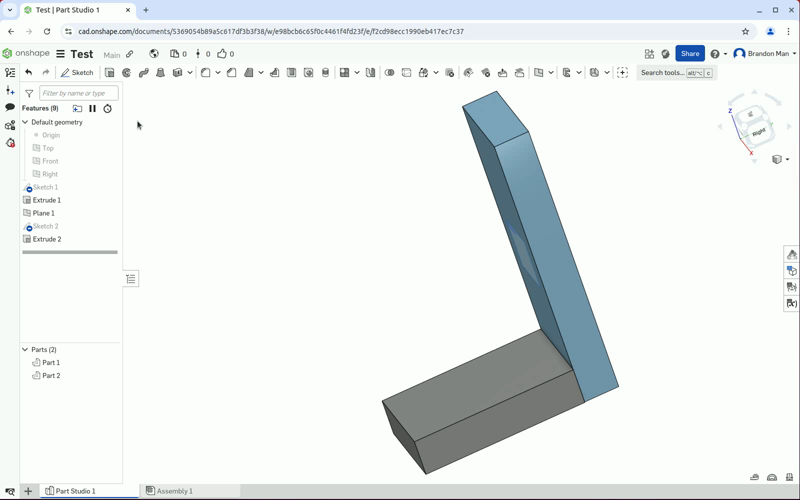
key(right, 2)
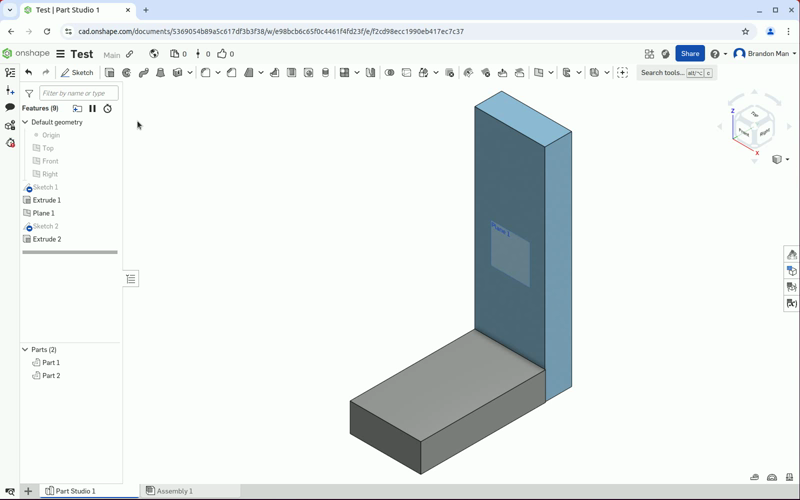
mouse_move(73, 189)
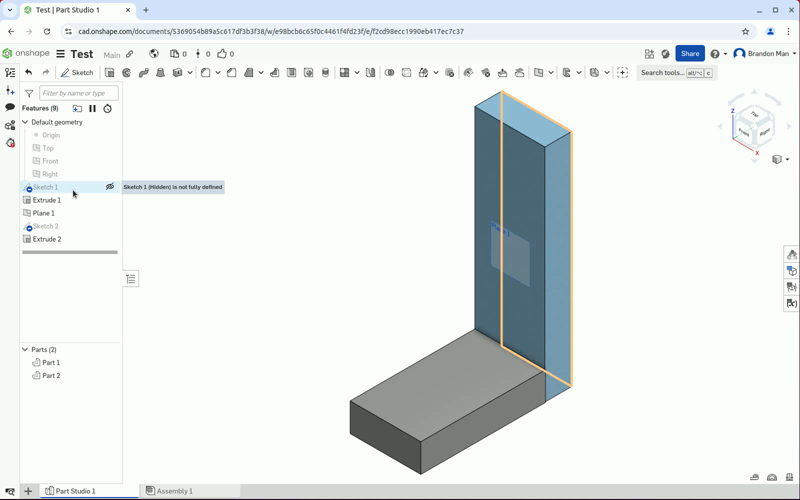
click(73, 189)